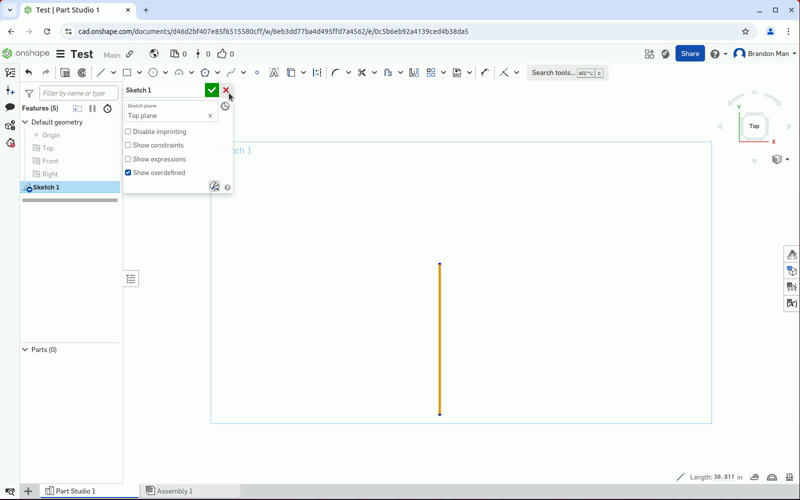
key(shift+h)
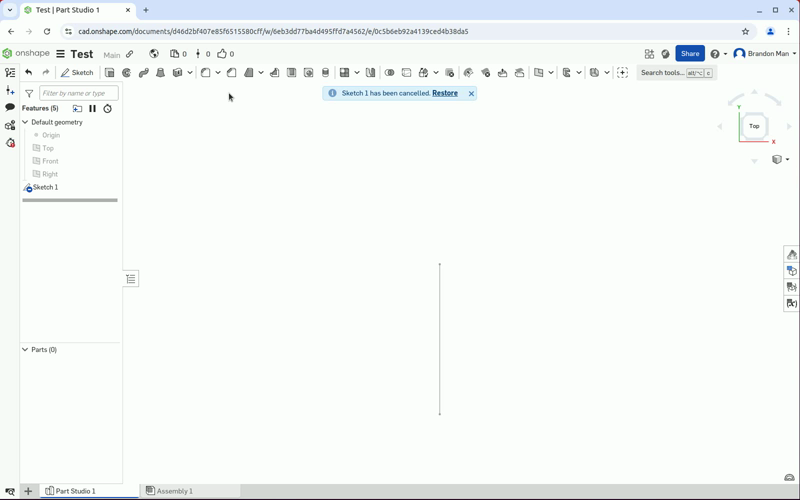
mouse_move(73, 352)
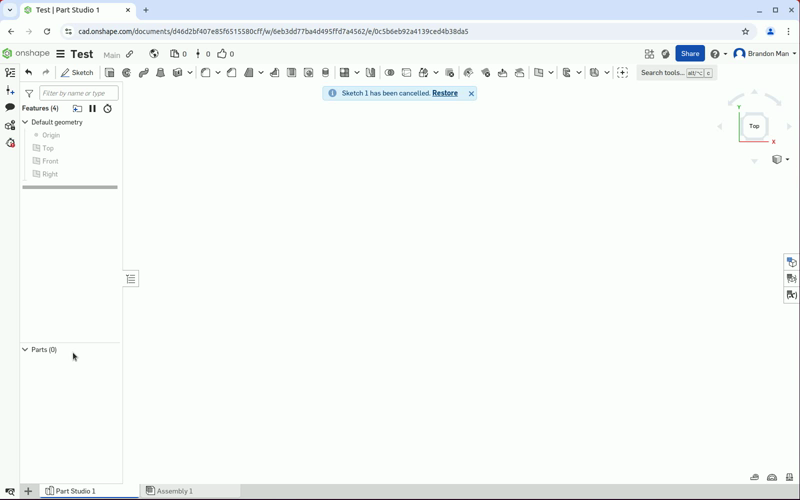
key(y)
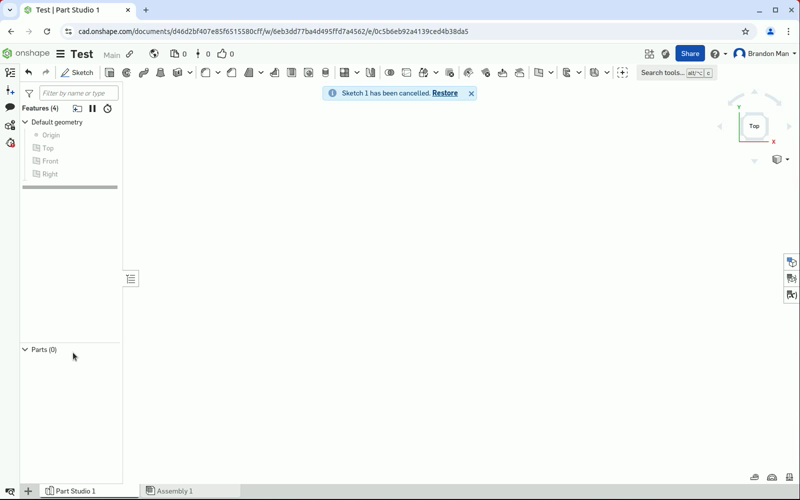
key(shift+p)
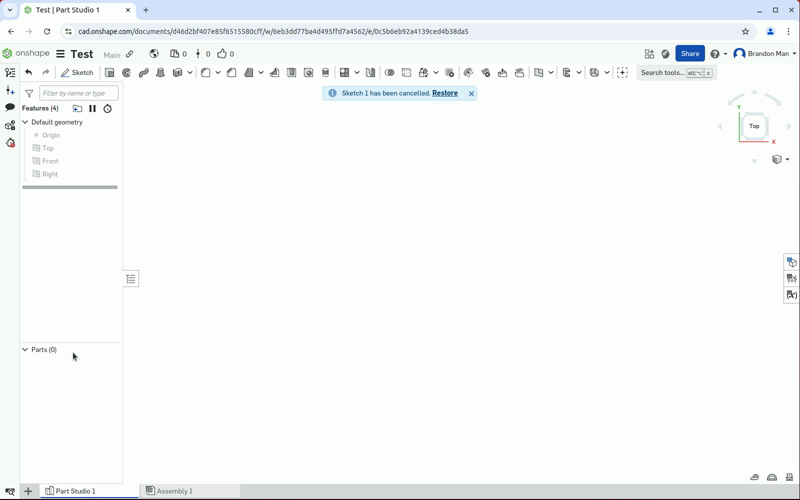
key(space)
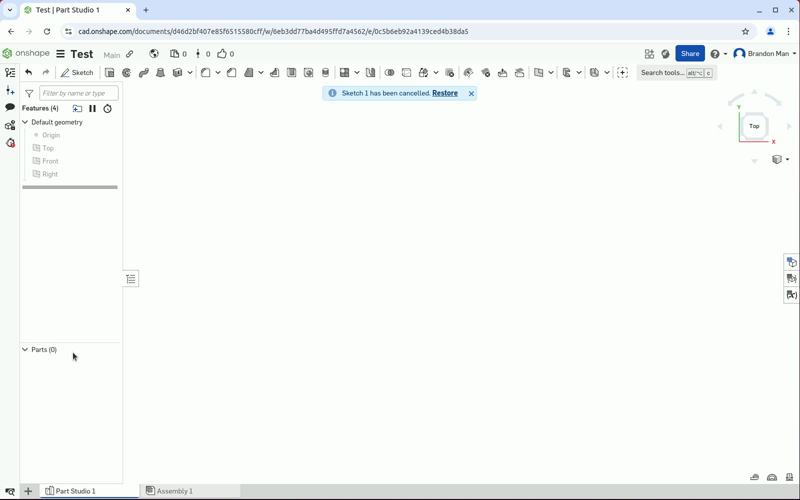
key_down(shift)
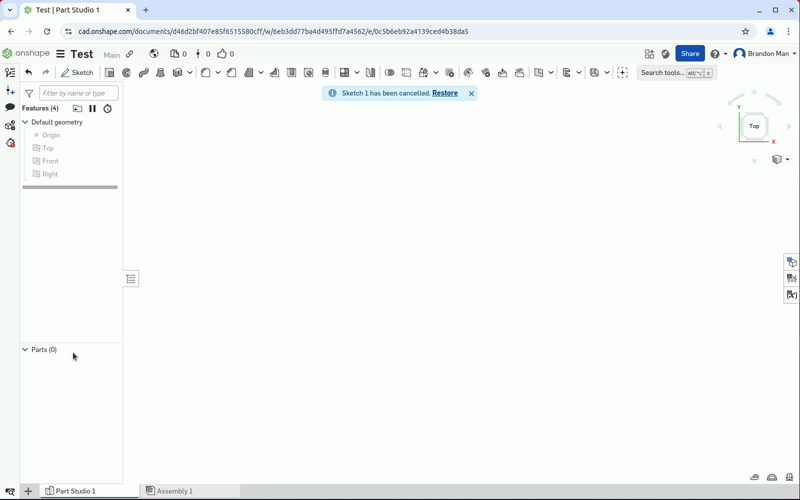
key(up)
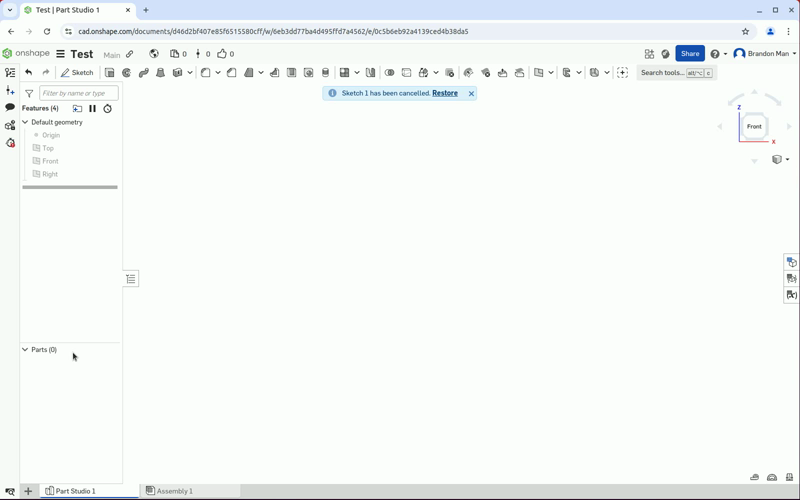
key_up(shift)
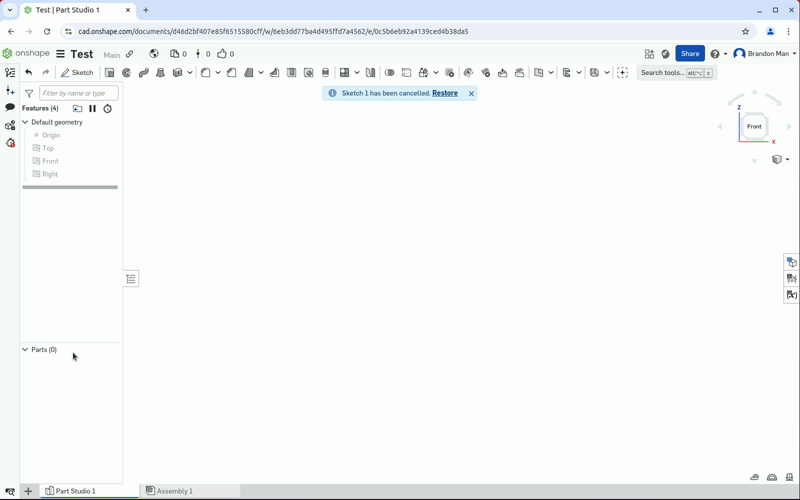
mouse_move(73, 352)
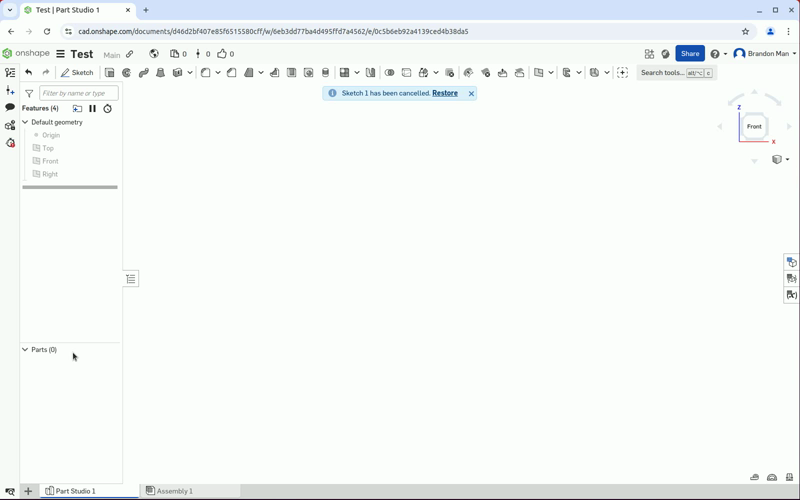
key(shift+y)
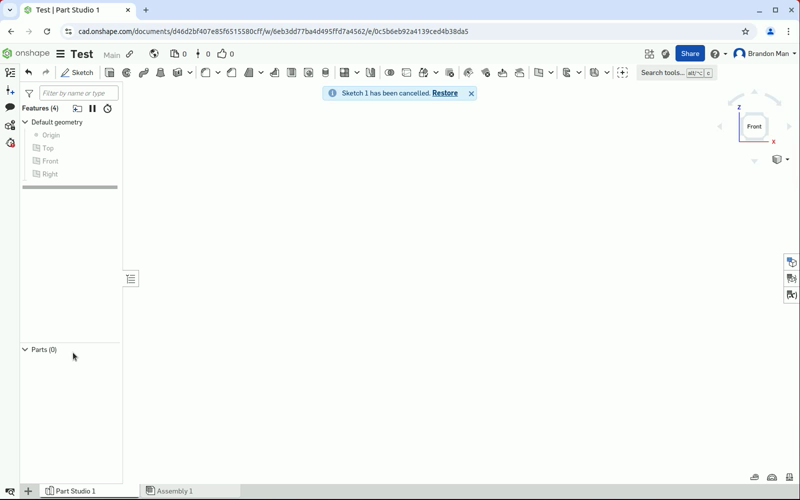
key(shift+s)
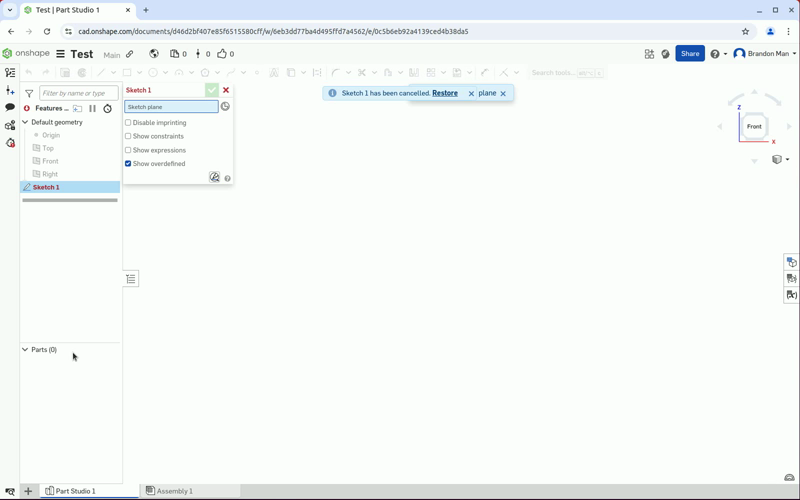
mouse_move(73, 163)
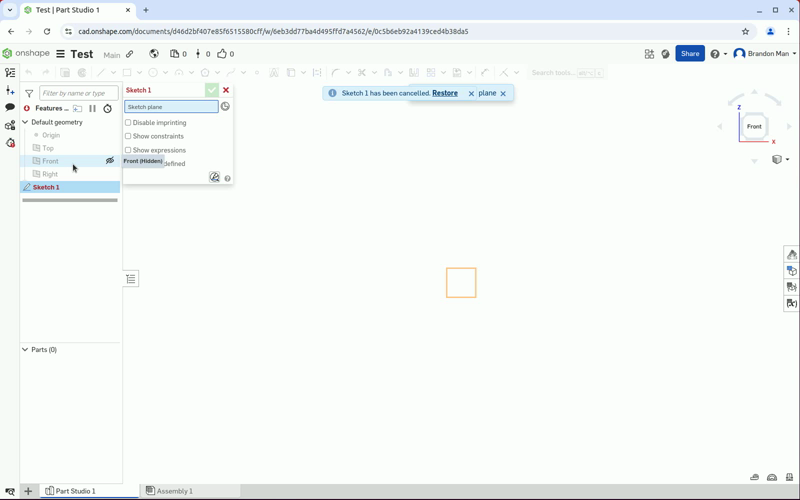
click(73, 163)
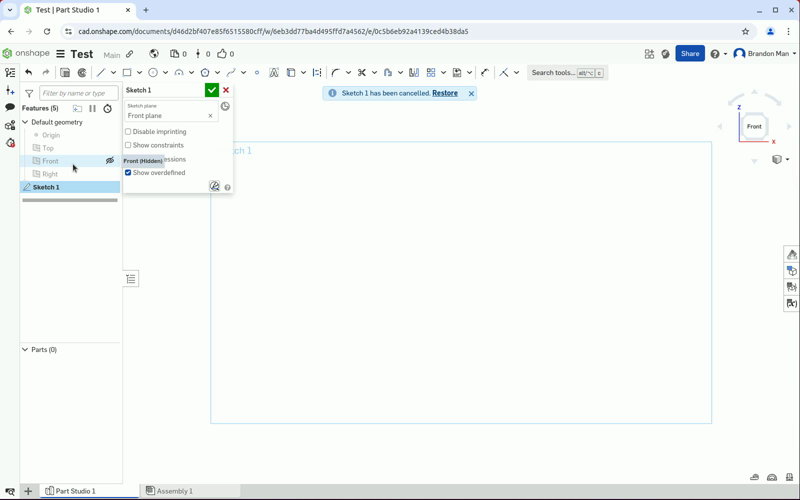
mouse_move(73, 352)
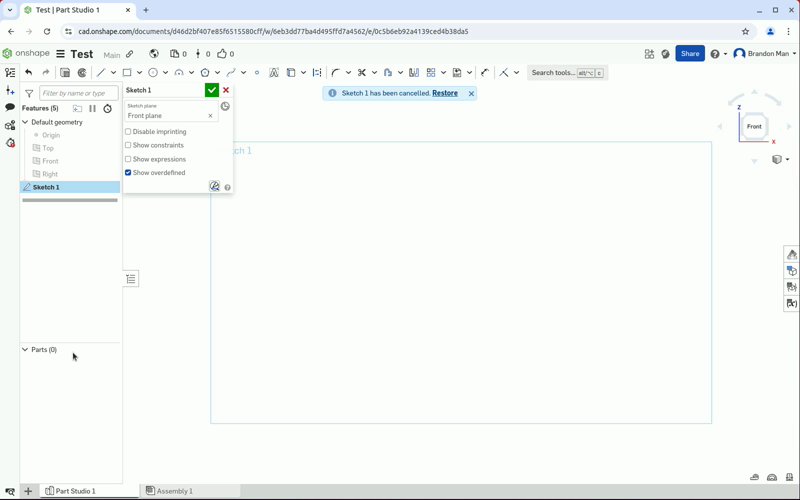
key(y)
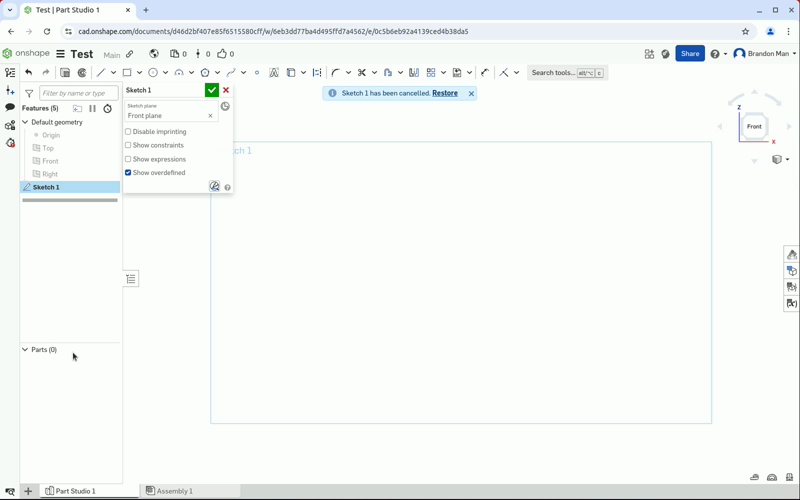
key(l)
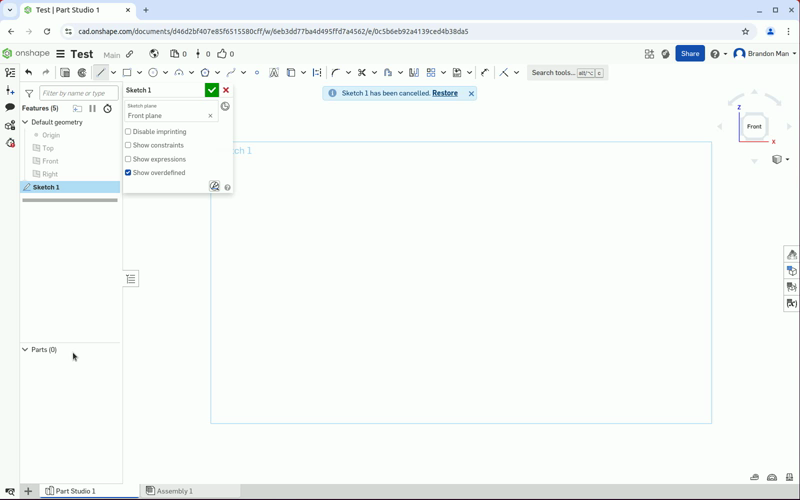
key_down(shift)
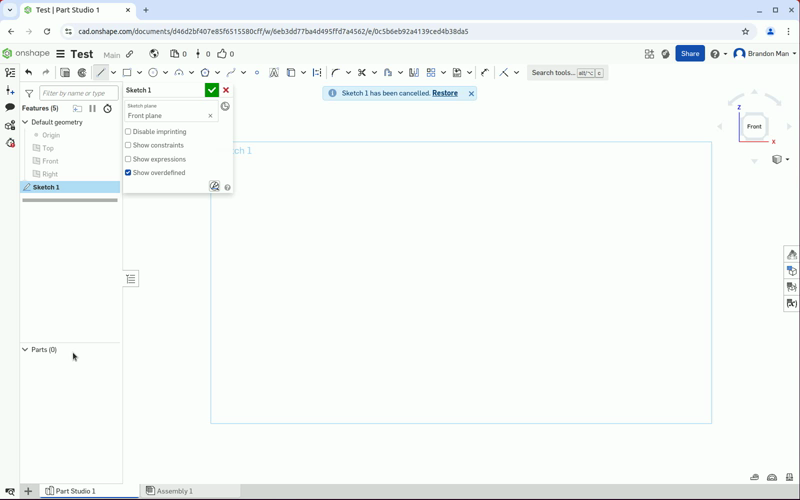
mouse_move(460, 312)
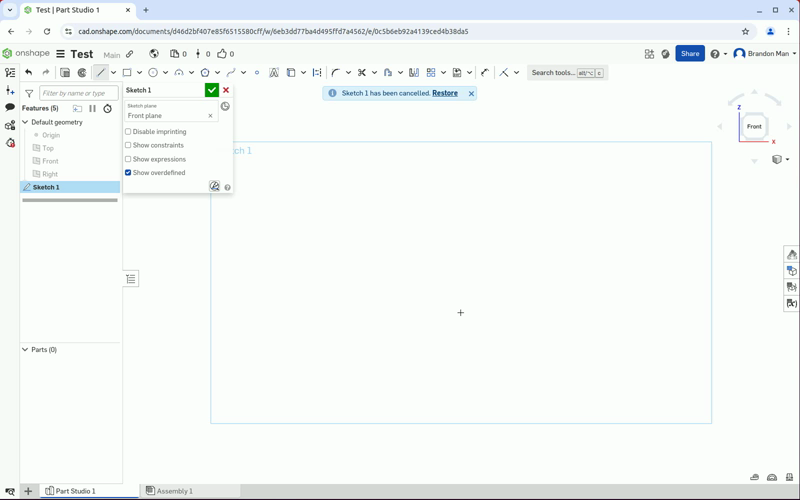
click(460, 312)
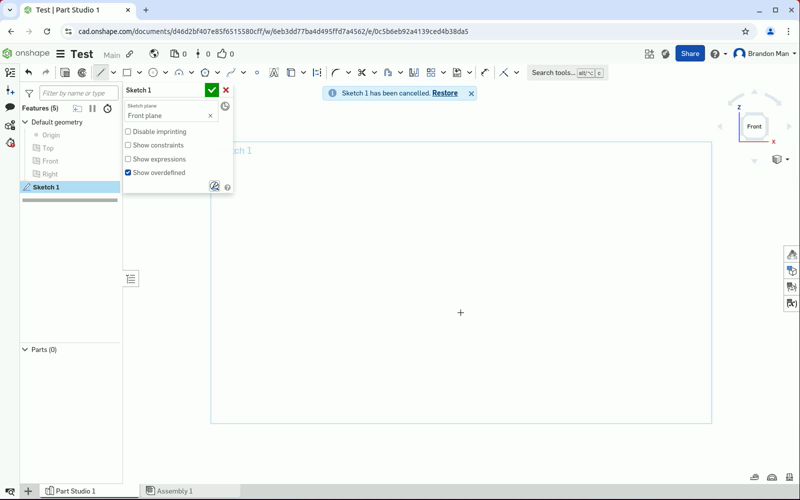
key_up(shift)
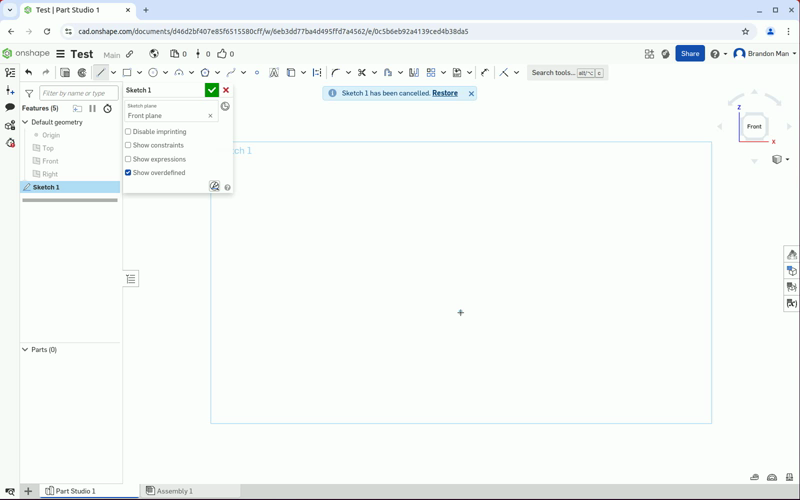
key_down(shift)
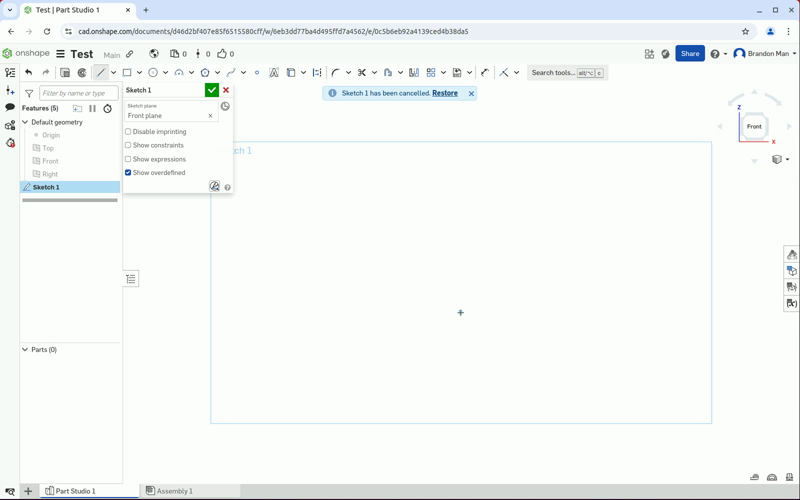
mouse_move(573, 312)
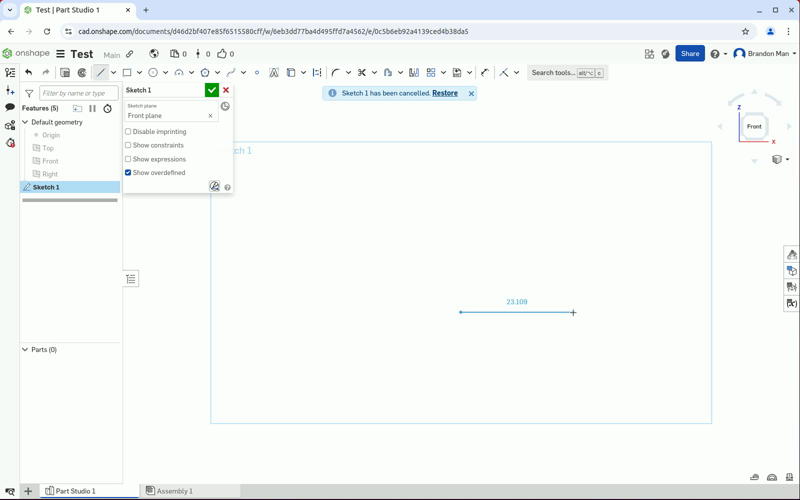
click(573, 312)
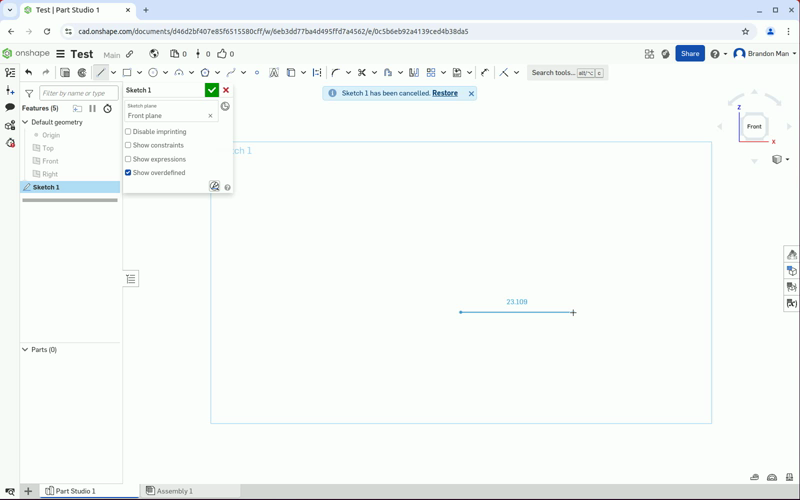
key_up(shift)
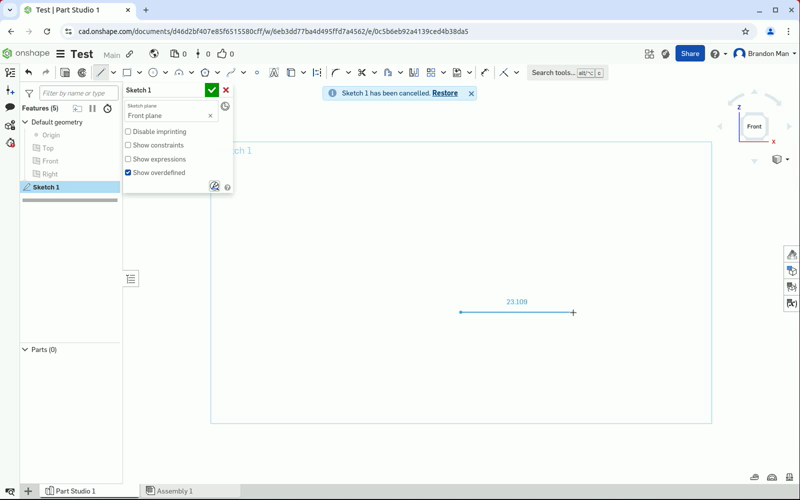
key_down(shift)
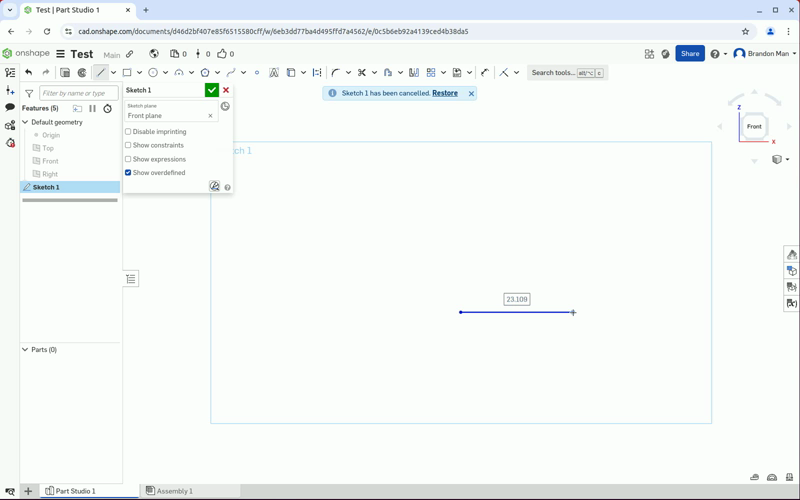
mouse_move(589, 312)
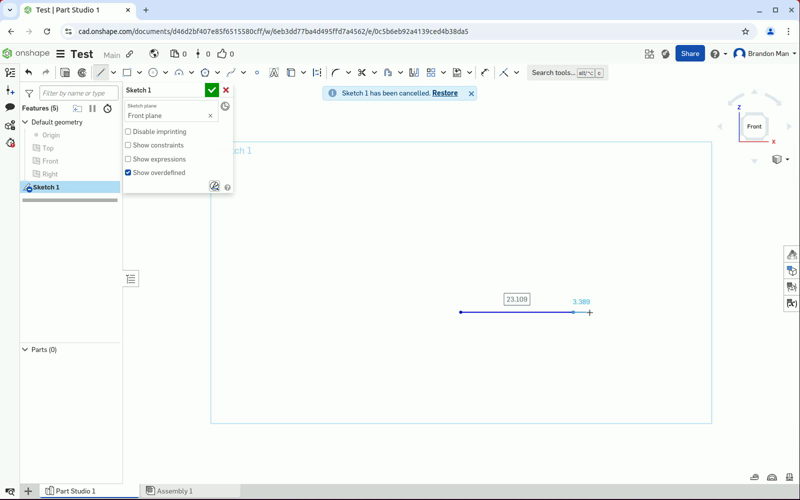
mouse_move(573, 274)
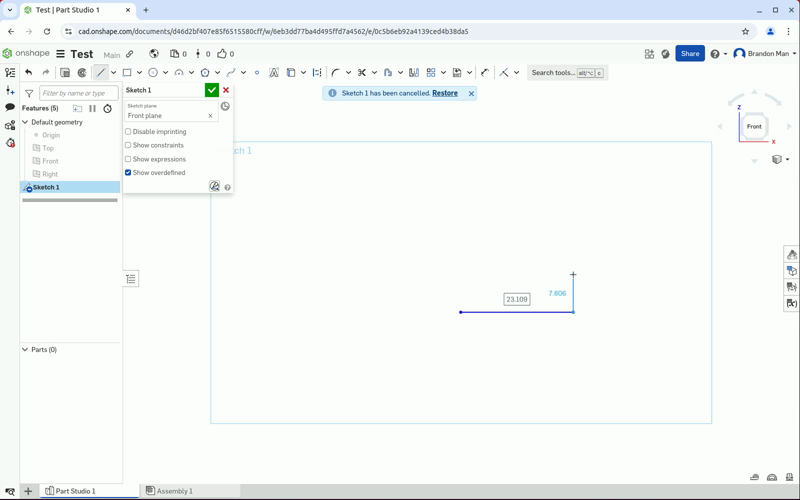
click(573, 274)
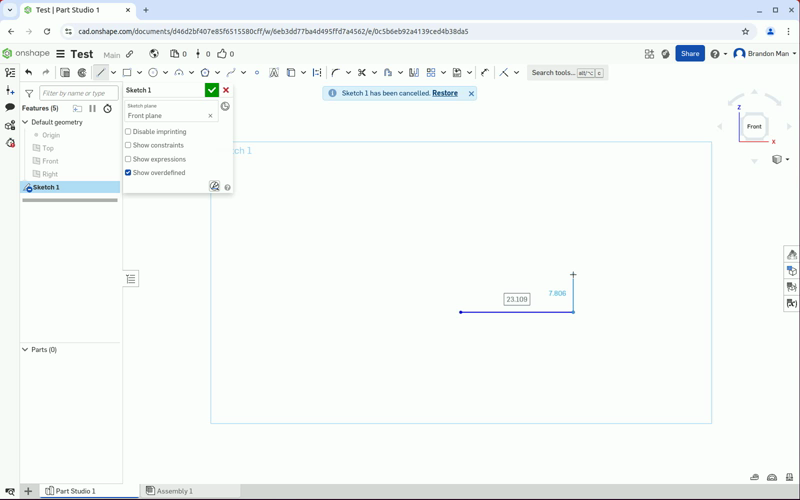
key_up(shift)
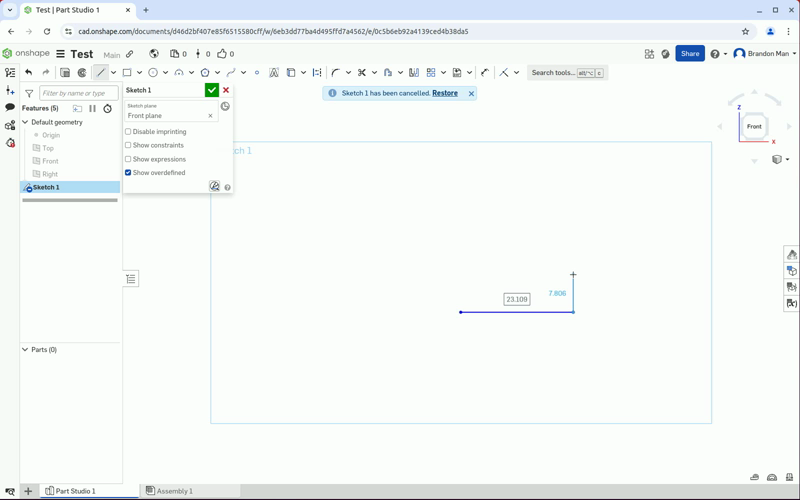
key_down(shift)
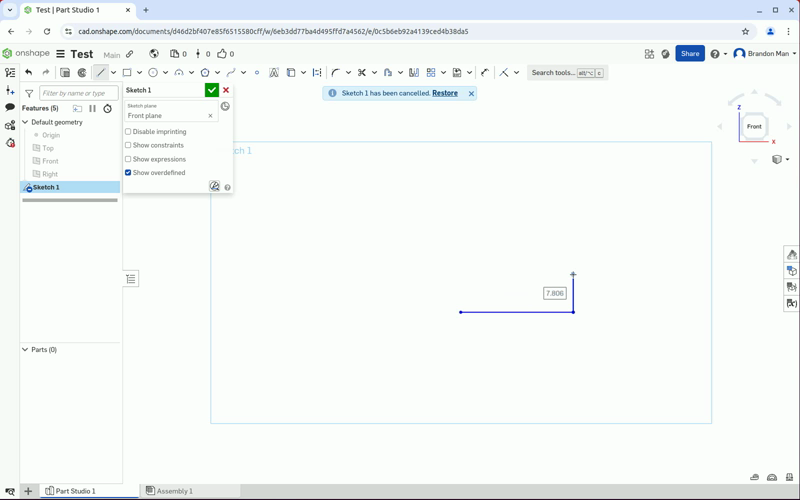
mouse_move(491, 252)
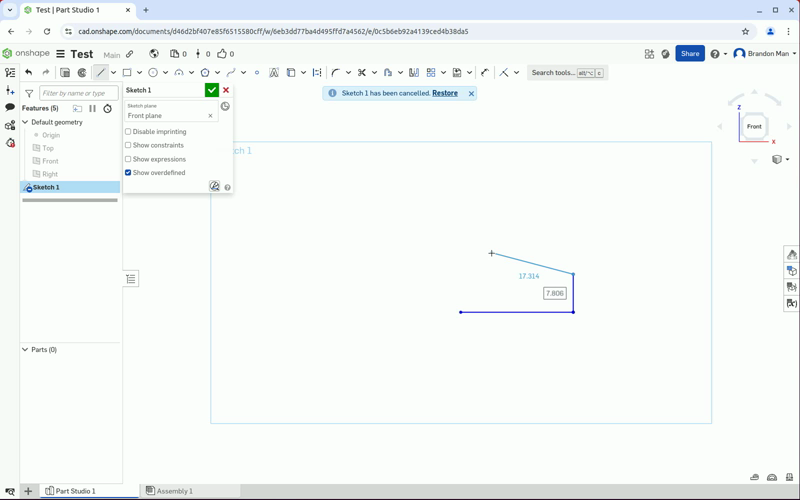
click(491, 252)
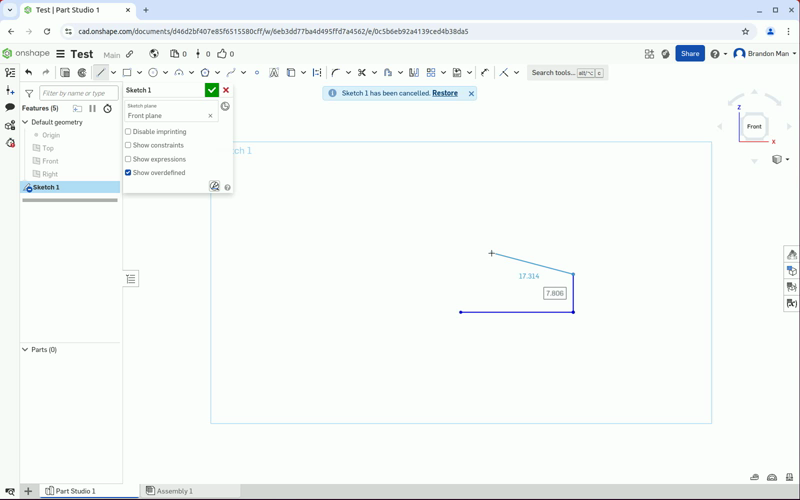
key_up(shift)
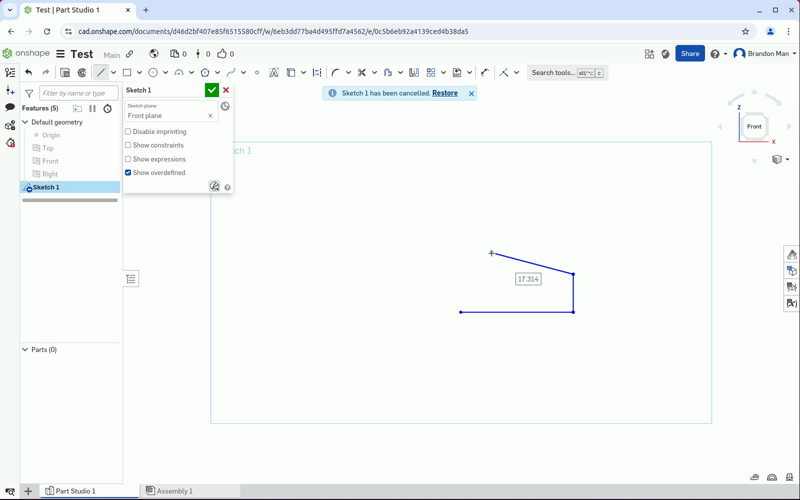
key_down(shift)
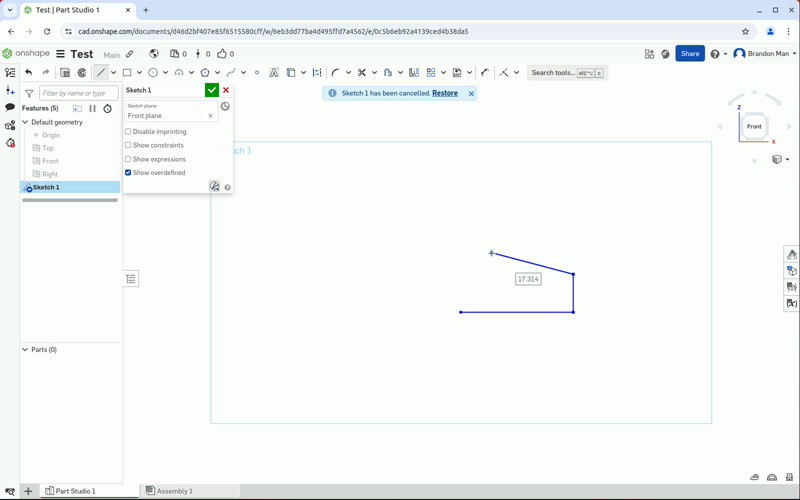
mouse_move(521, 252)
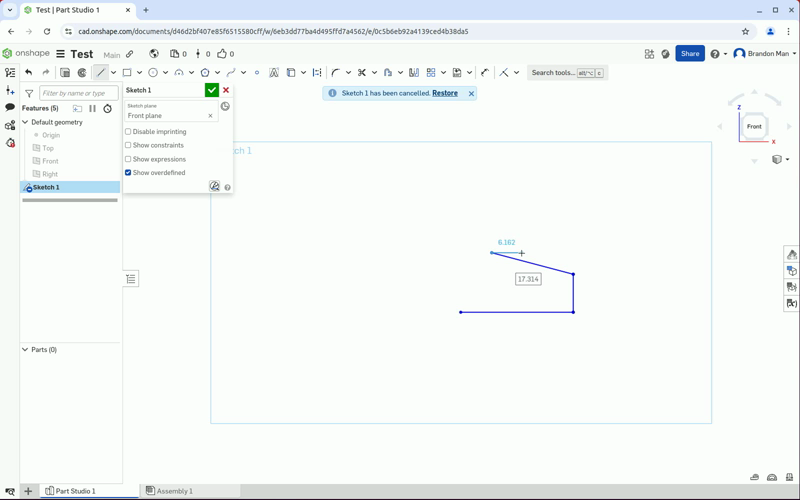
mouse_move(460, 252)
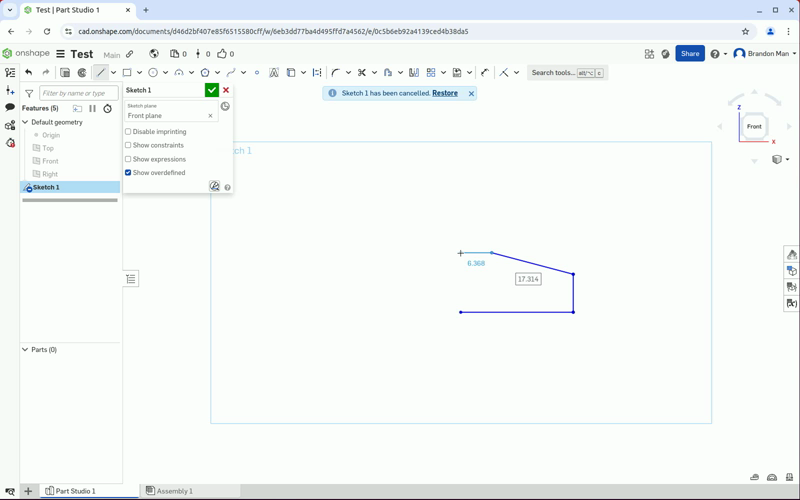
click(460, 252)
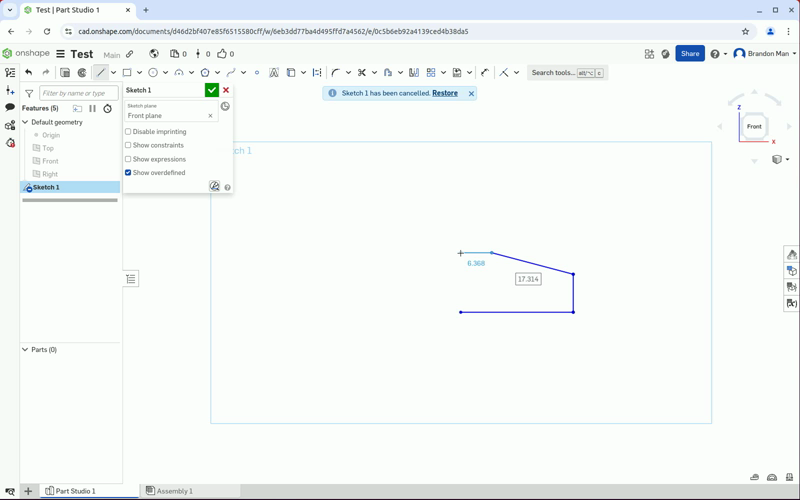
key_up(shift)
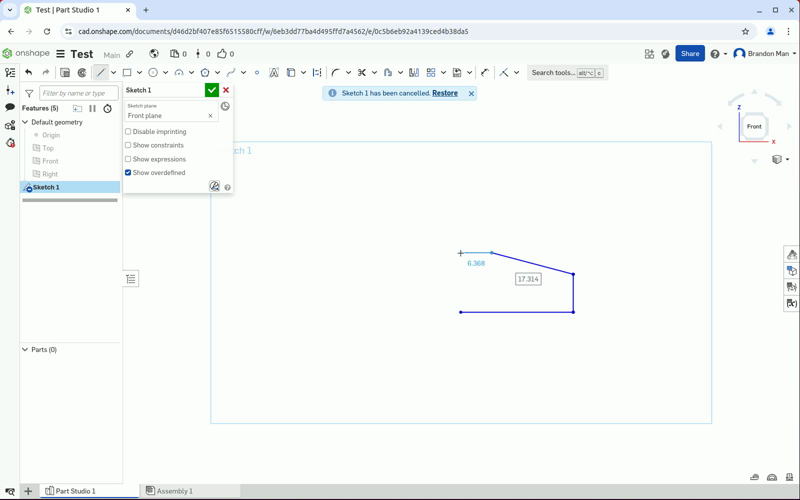
mouse_move(490, 252)
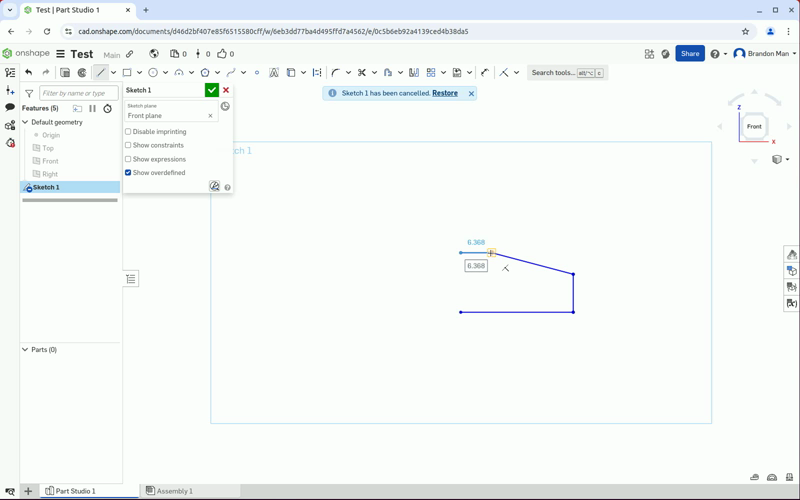
key_down(shift)
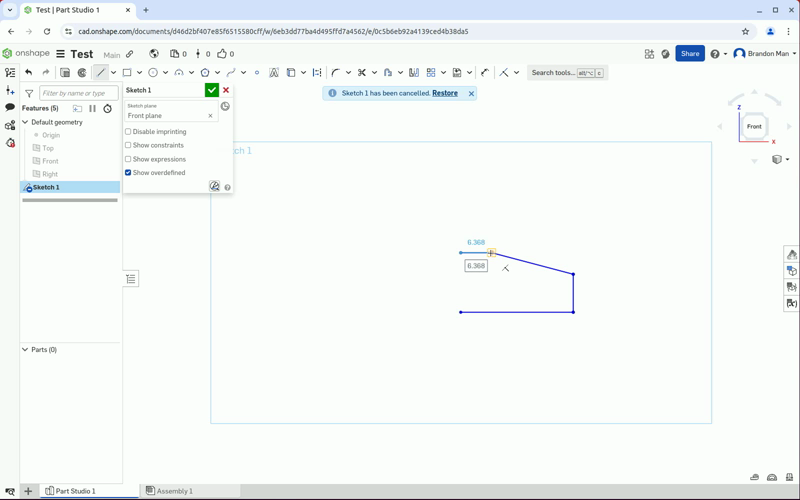
mouse_move(460, 312)
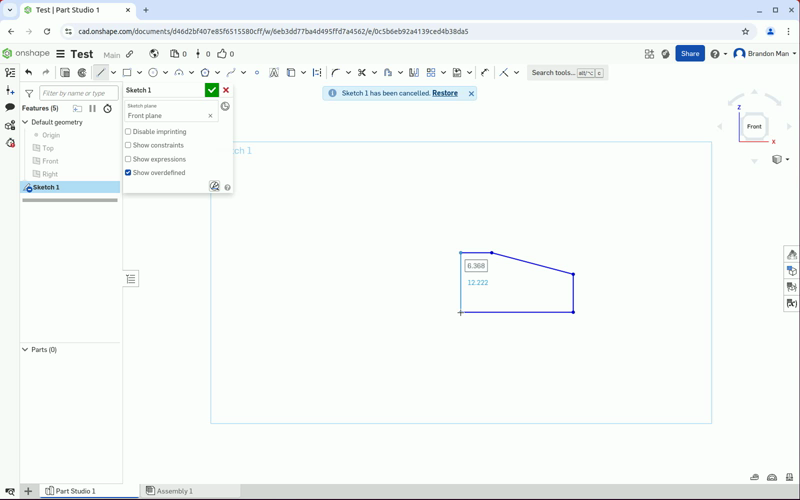
key_up(shift)
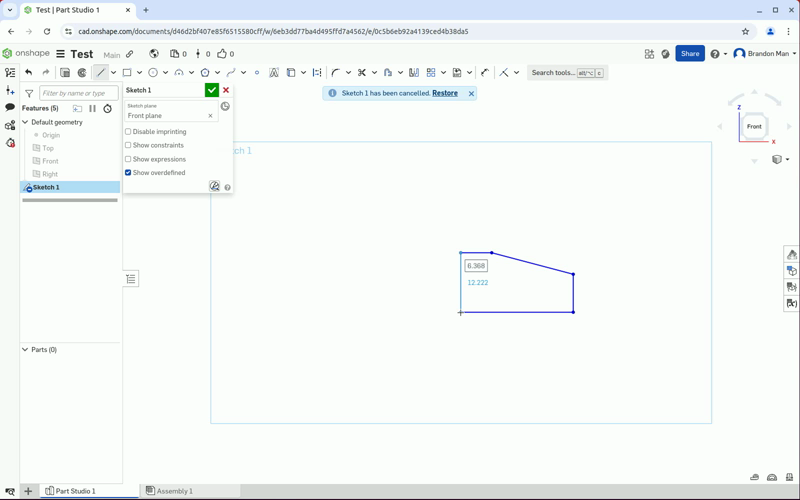
click(460, 312)
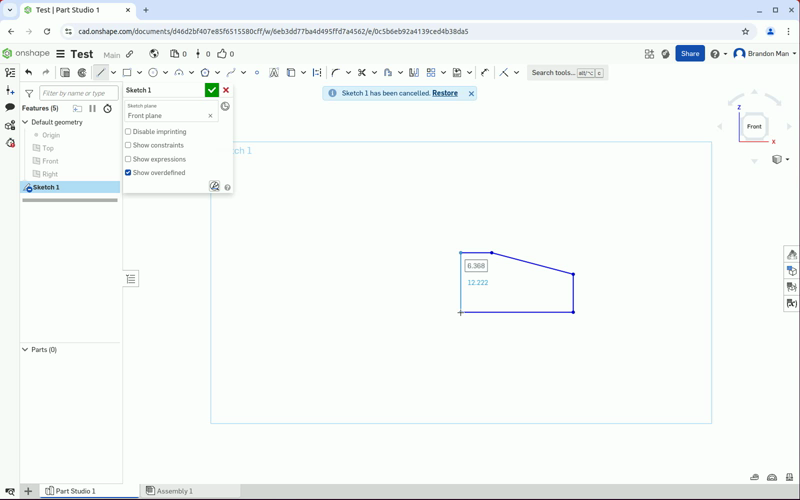
key(esc)
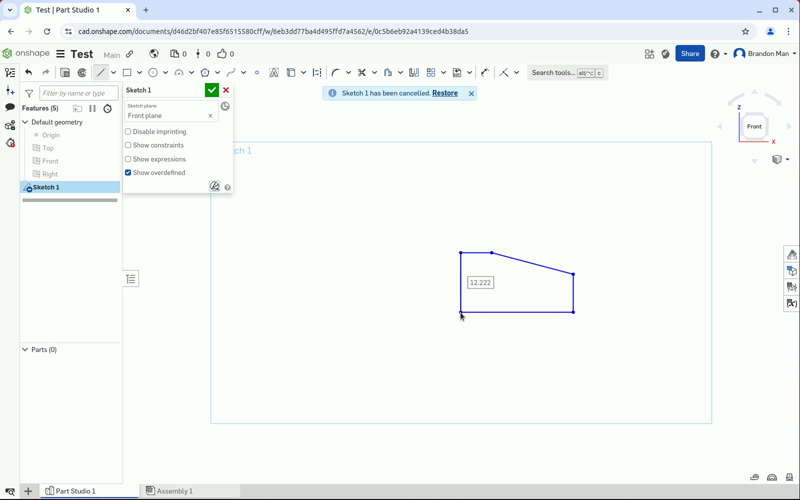
key(c)
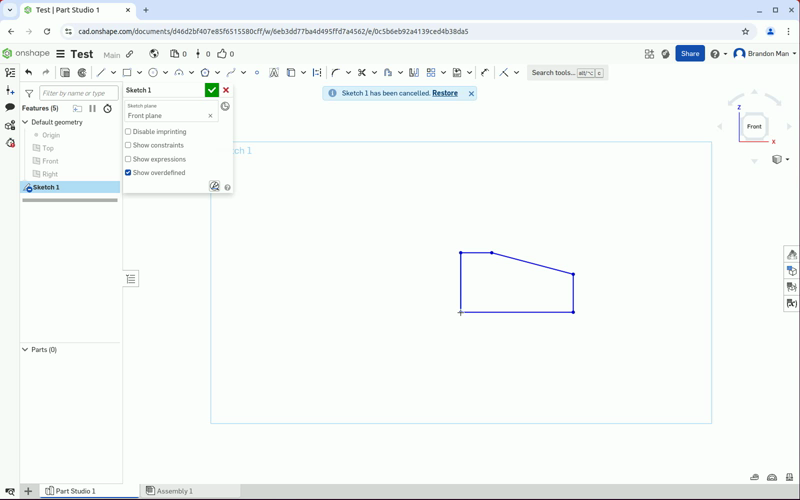
key_down(shift)
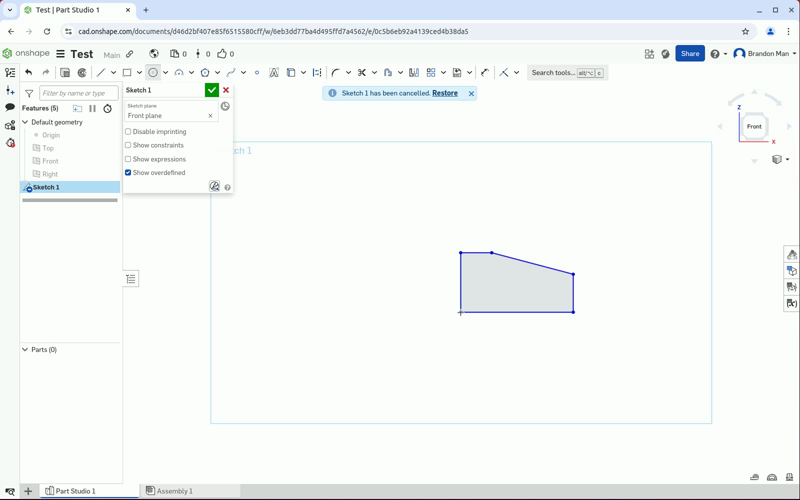
mouse_move(554, 293)
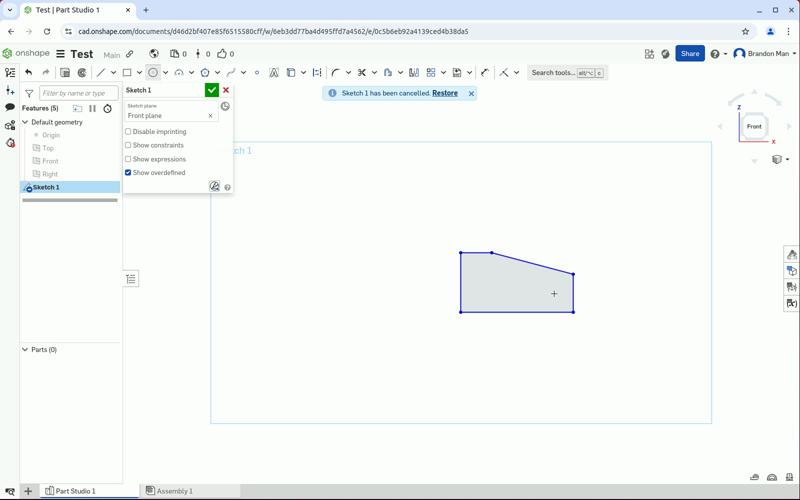
click(554, 293)
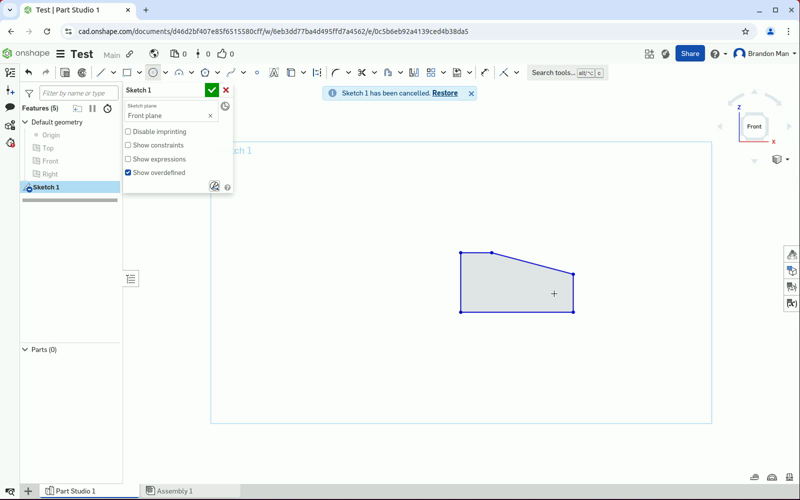
key_up(shift)
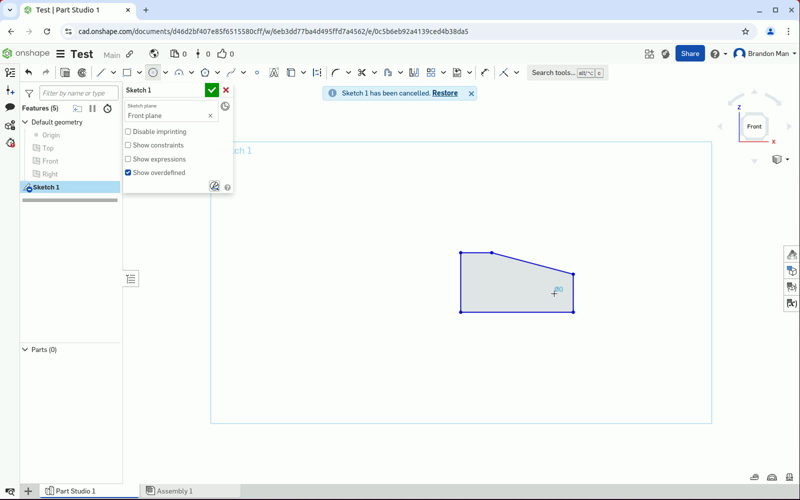
mouse_move(562, 293)
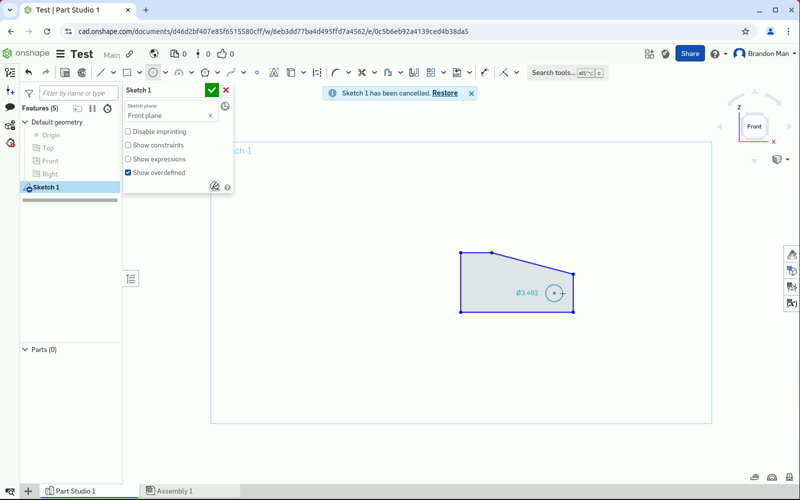
click(562, 293)
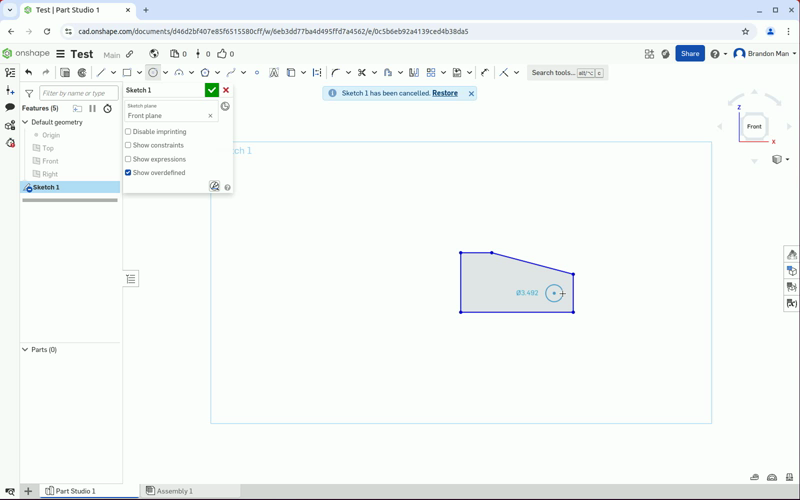
key(esc)
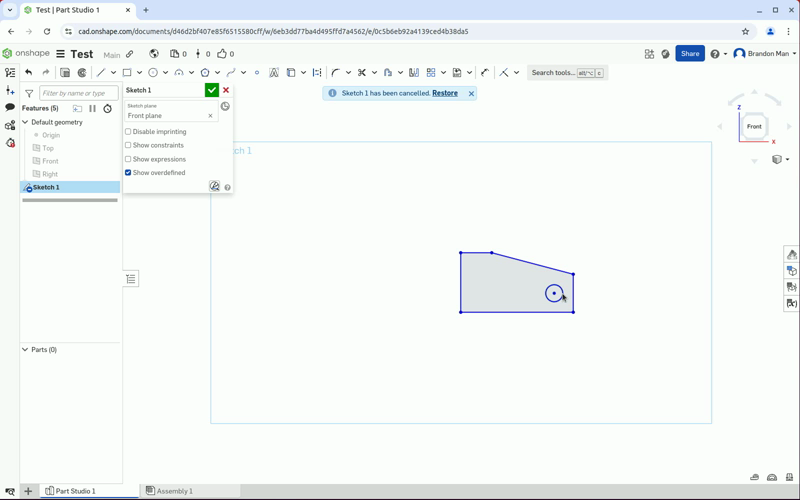
mouse_move(491, 277)
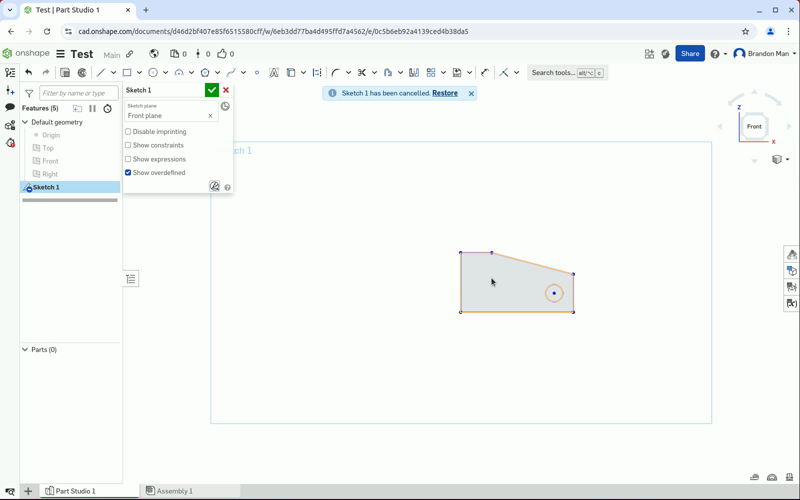
click(491, 277)
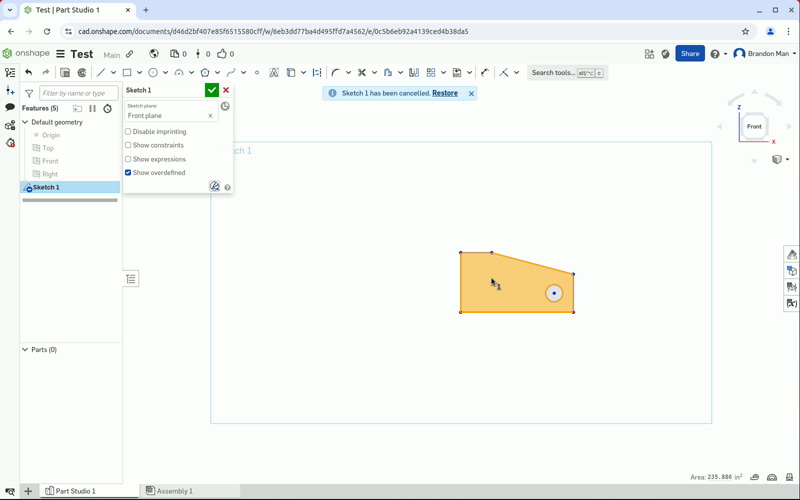
mouse_move(73, 352)
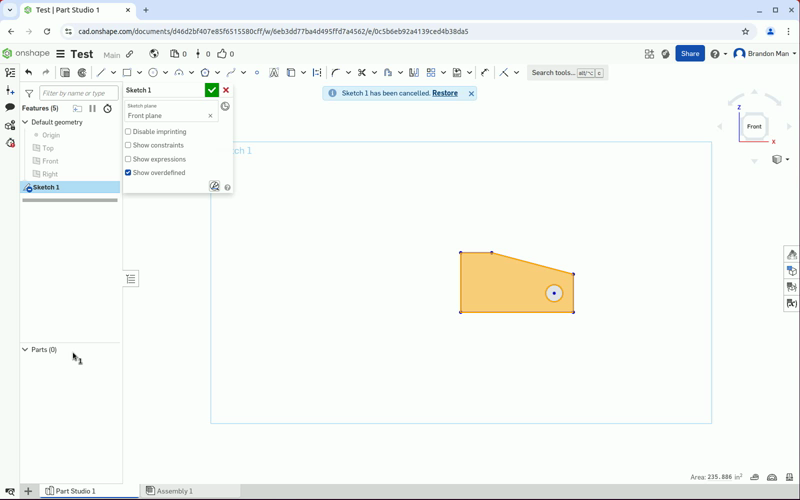
key(shift+y)
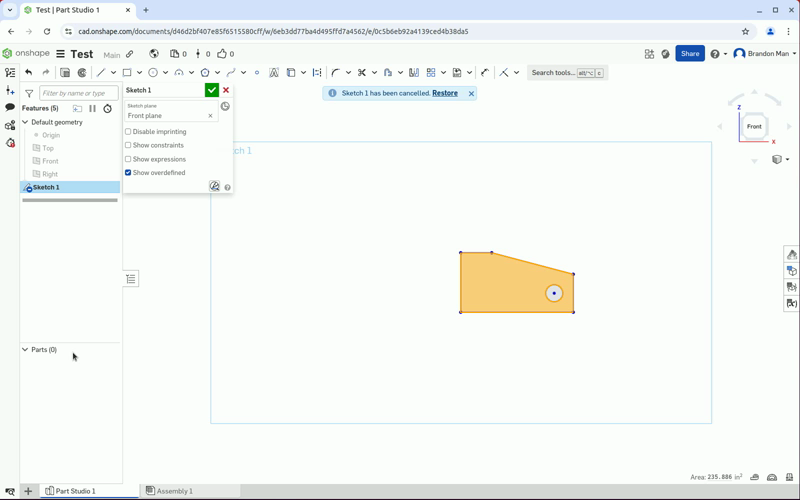
key(shift+e)
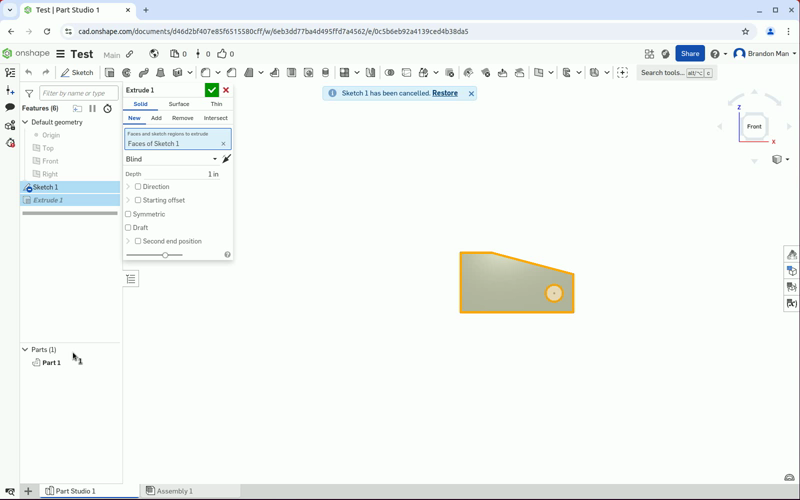
mouse_move(143, 106)
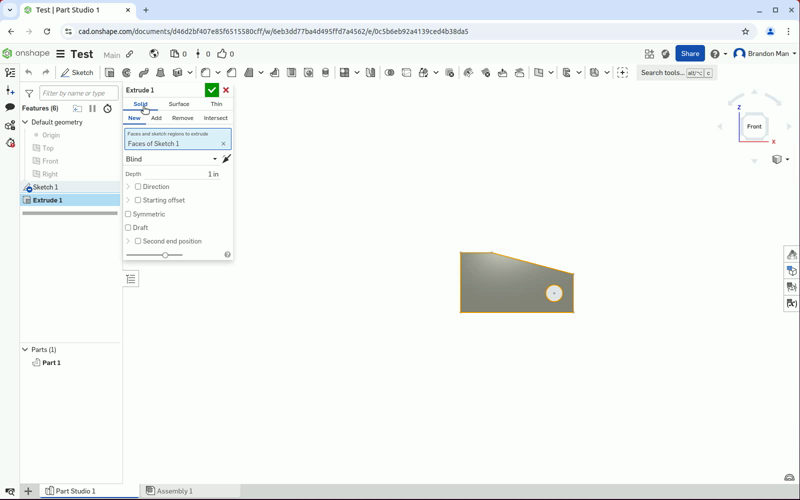
click(143, 106)
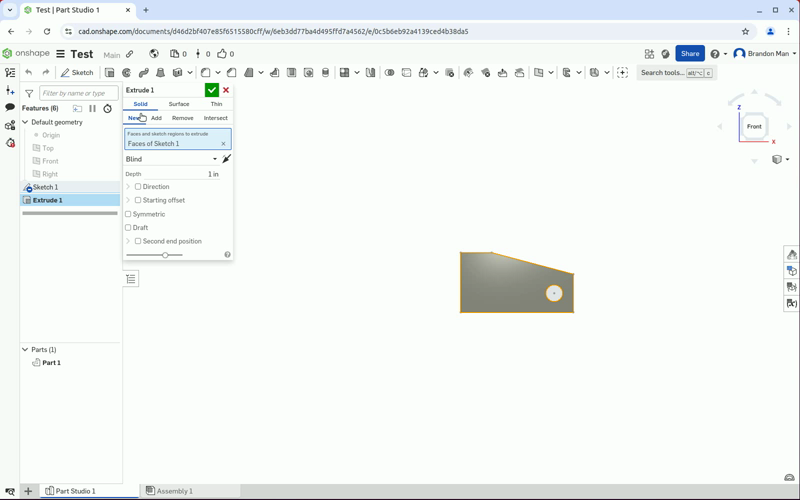
mouse_move(137, 120)
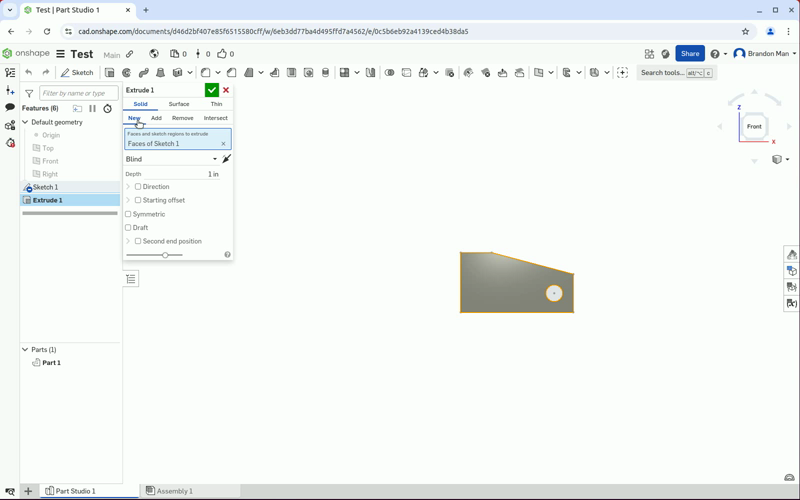
click(137, 120)
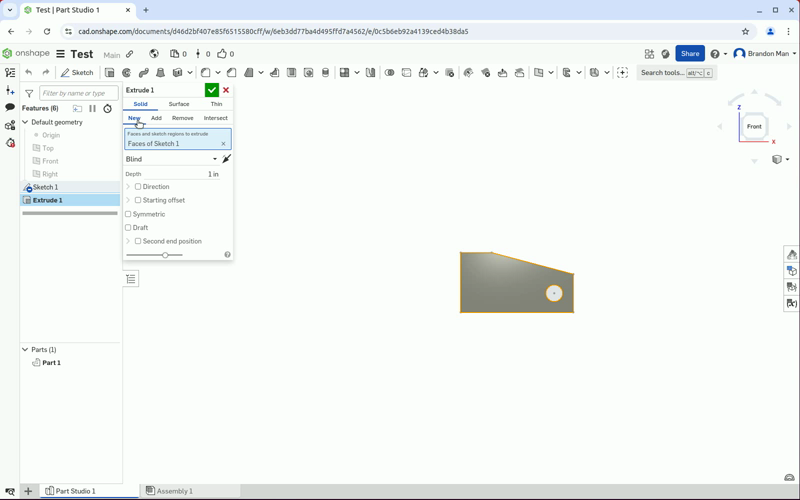
key(tab, 4)
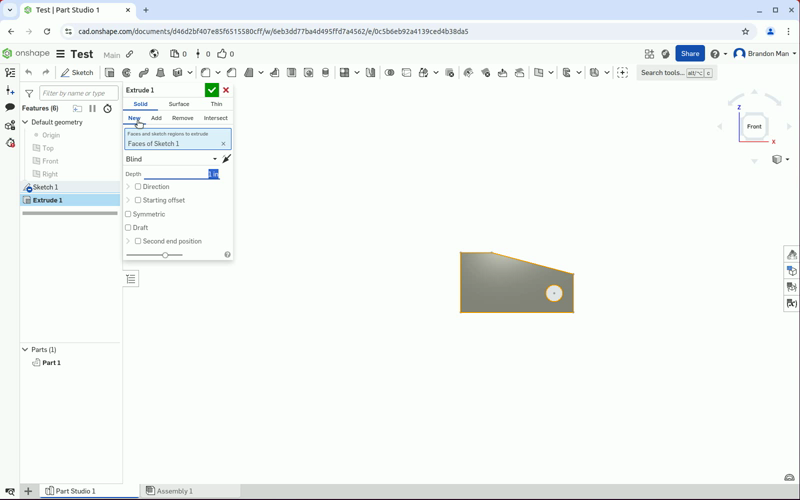
text(2.166)
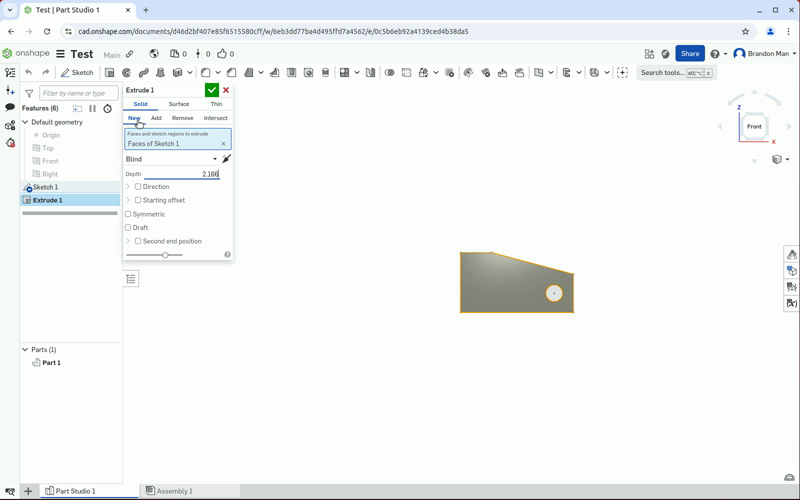
key(enter)
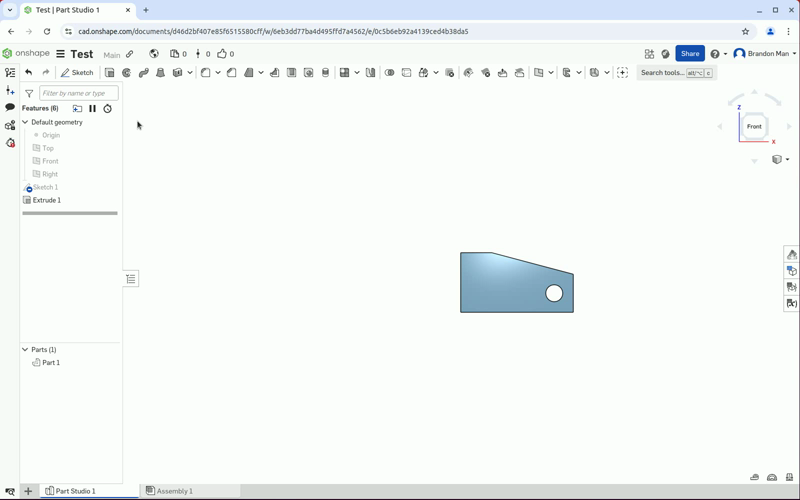
key(shift+h)
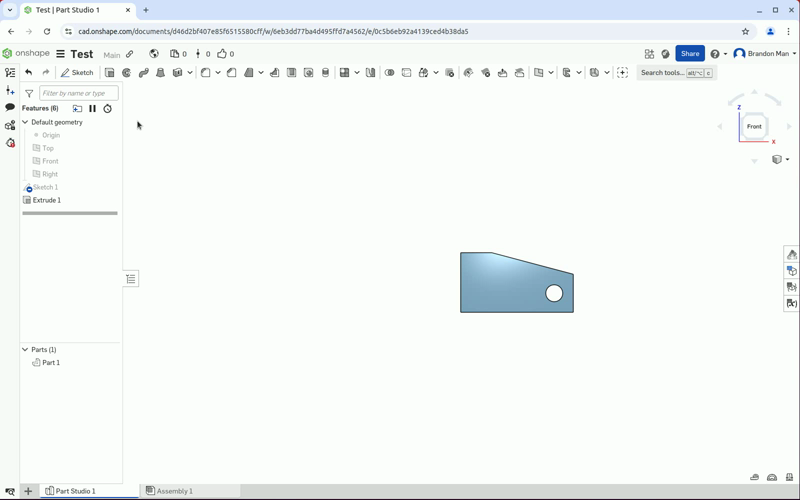
key(shift+h)
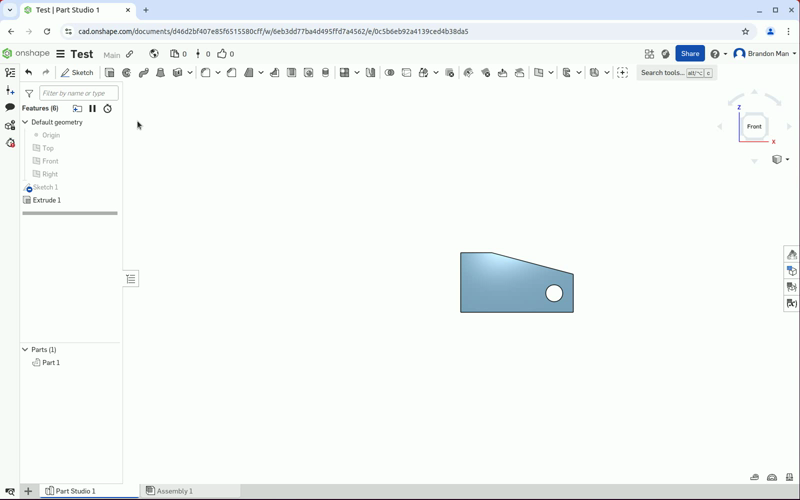
mouse_move(73, 189)
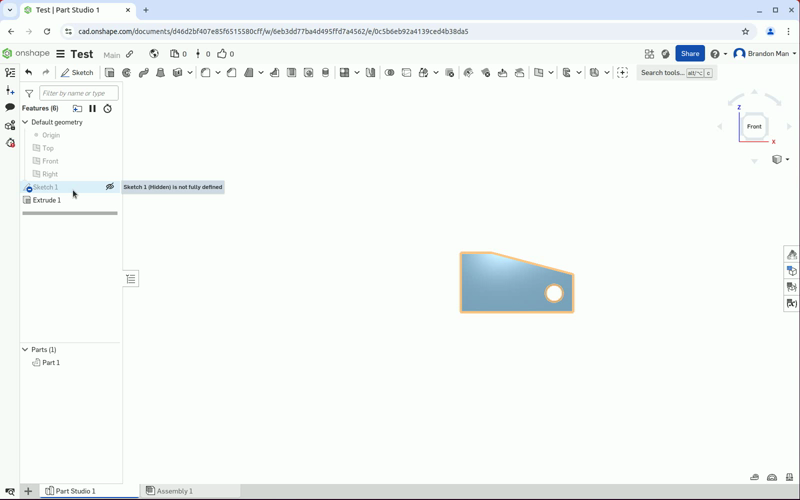
click(73, 189)
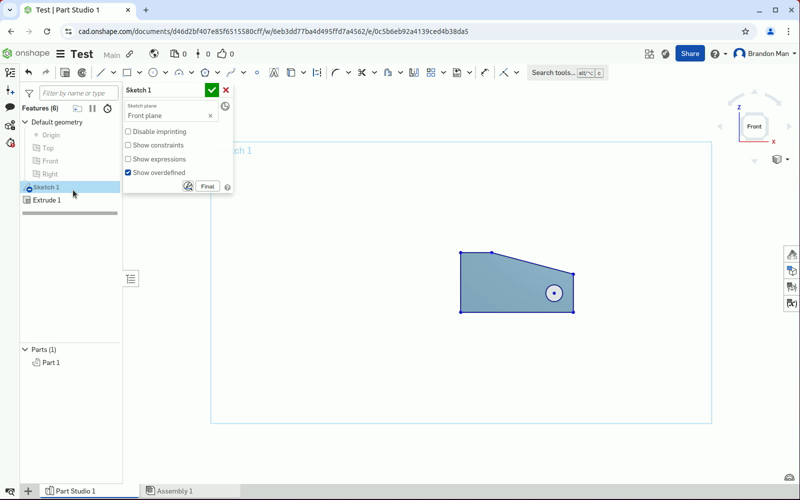
mouse_move(229, 92)
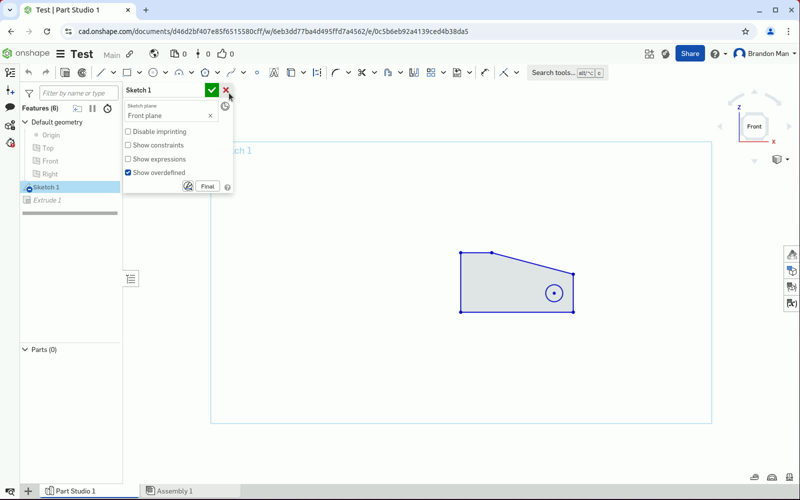
click(229, 92)
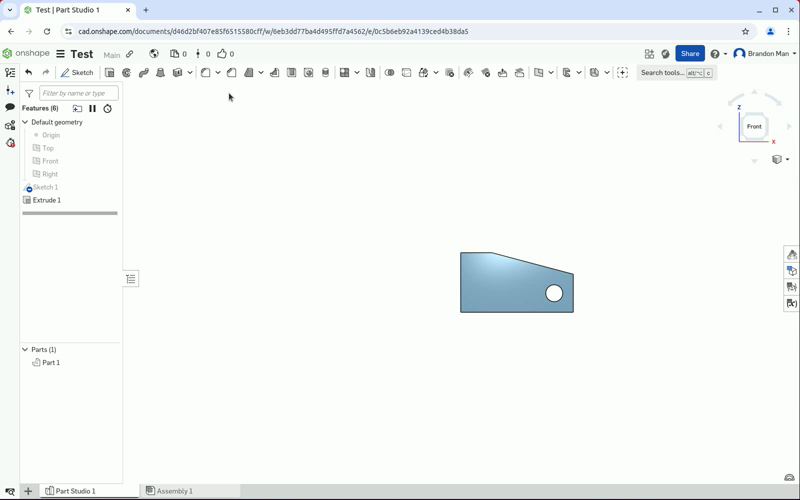
mouse_move(541, 75)
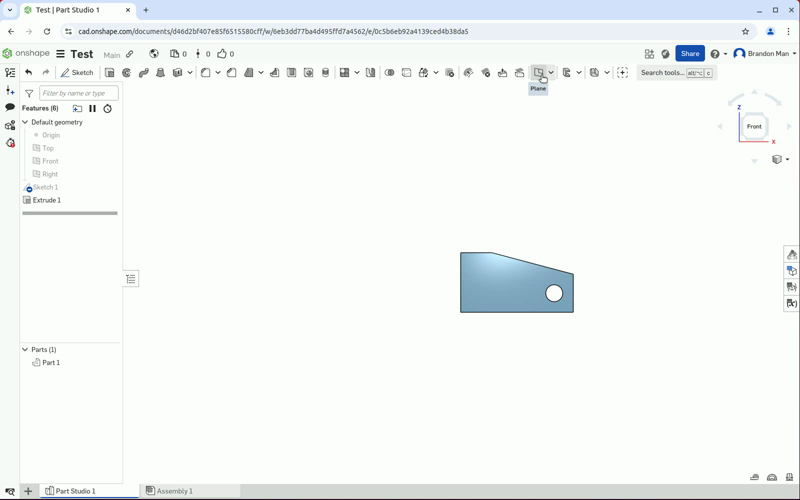
click(541, 75)
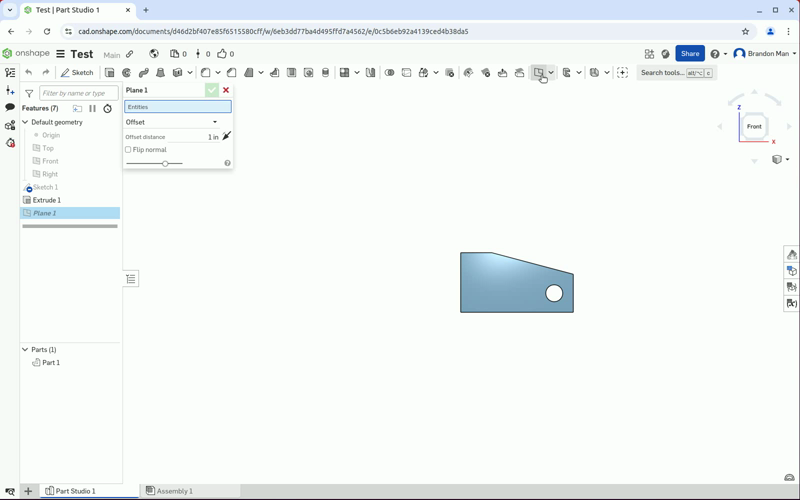
mouse_move(73, 163)
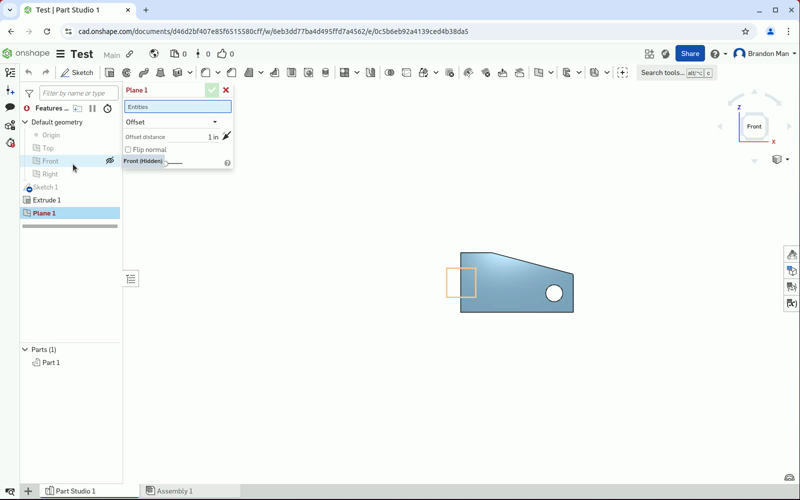
click(73, 163)
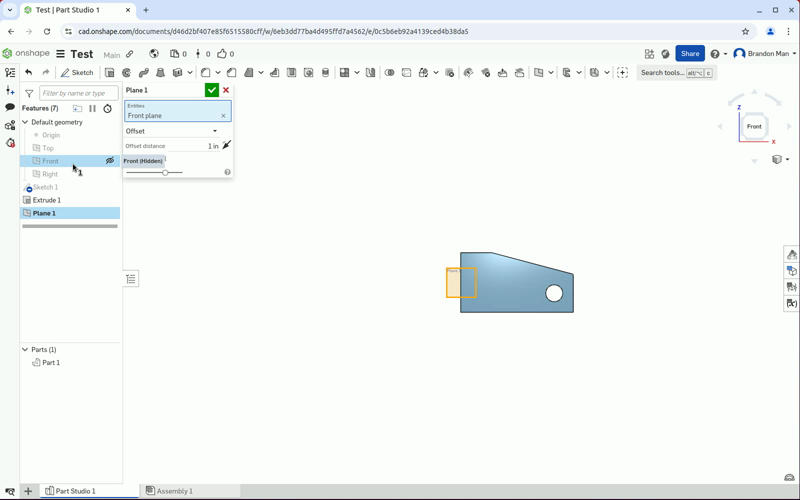
key(tab, 2)
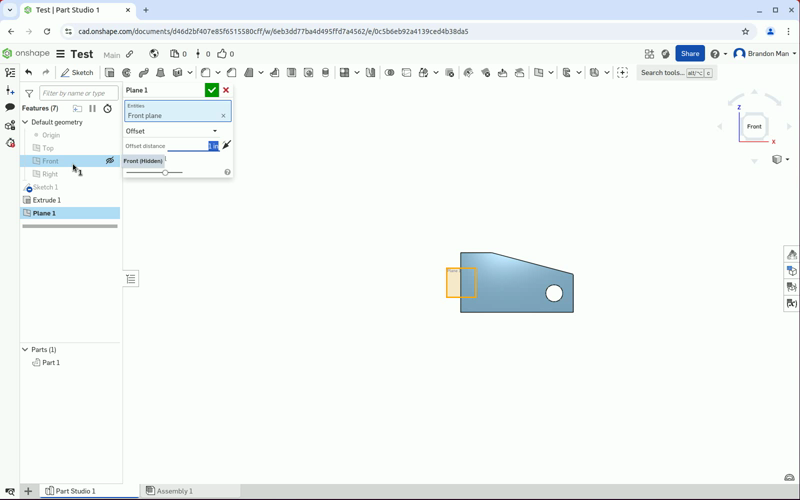
text(2.157)
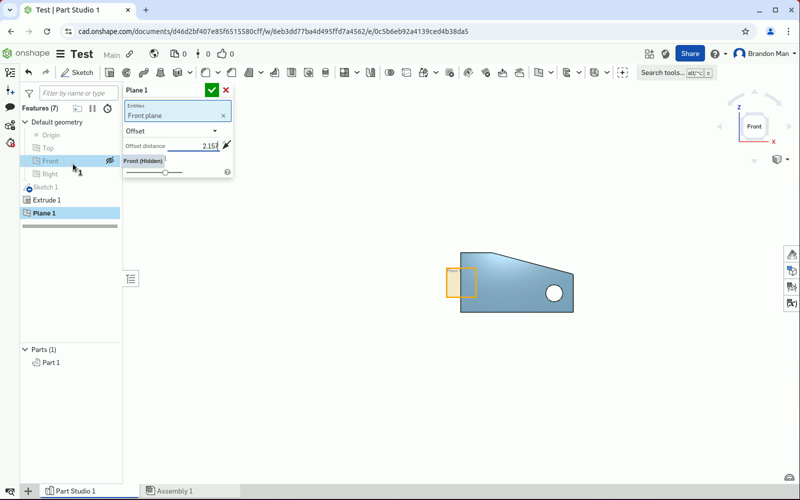
key(enter, 2)
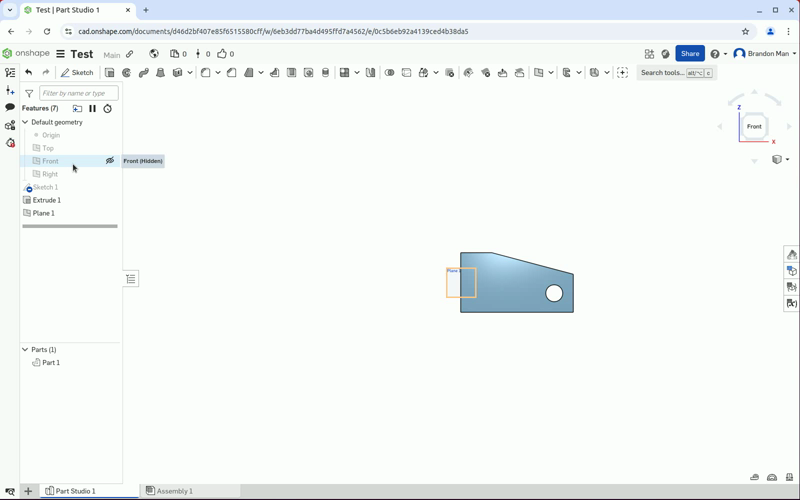
key(shift+s)
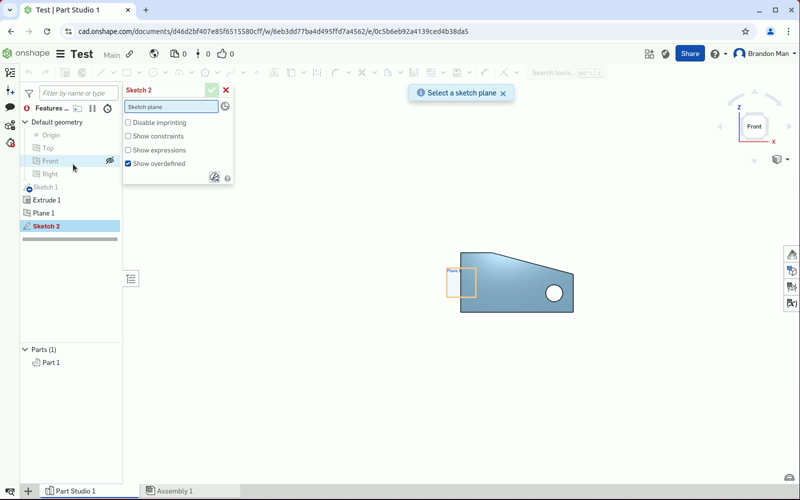
mouse_move(73, 215)
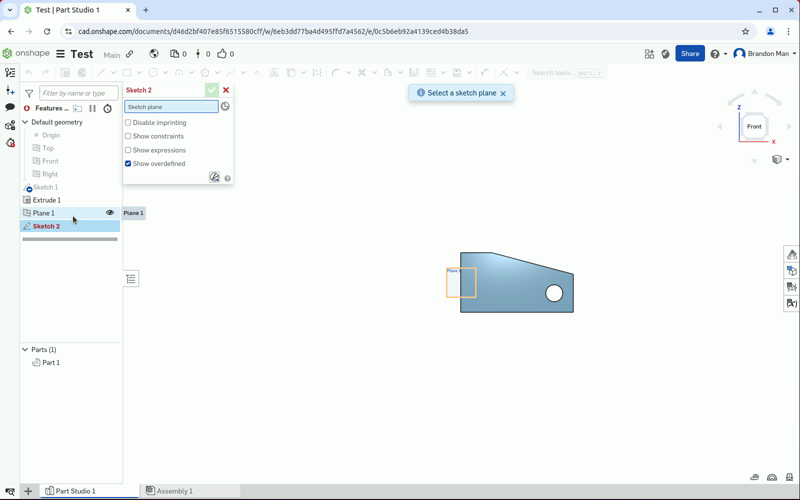
click(73, 215)
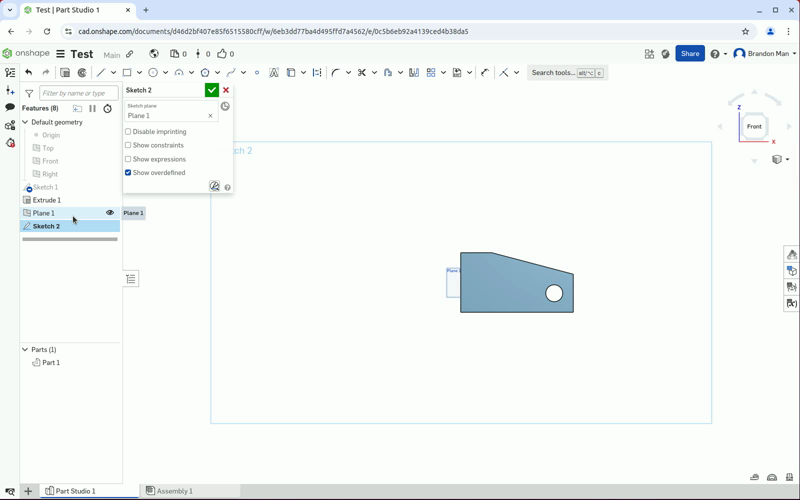
mouse_move(73, 352)
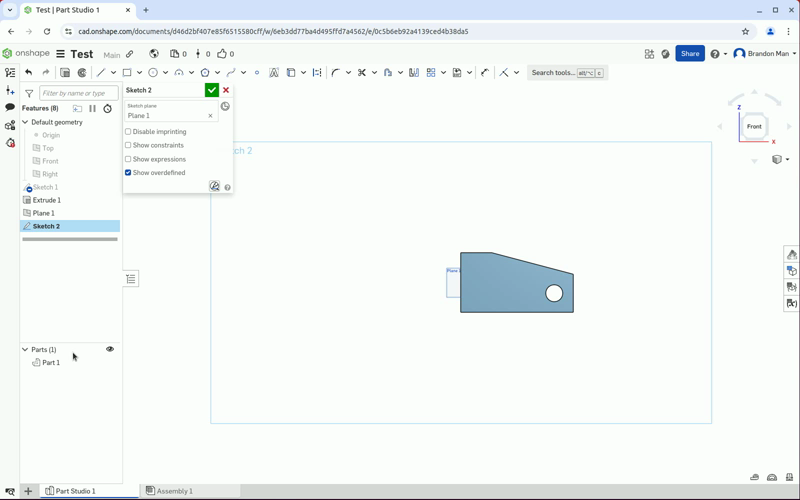
key(y)
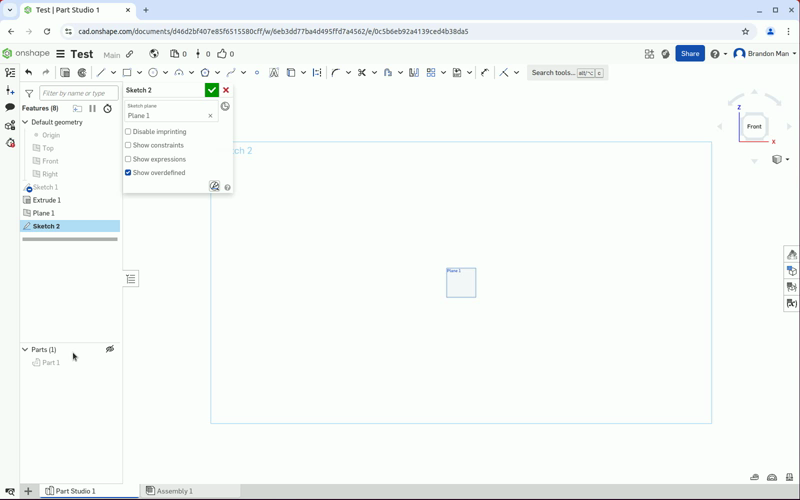
key(l)
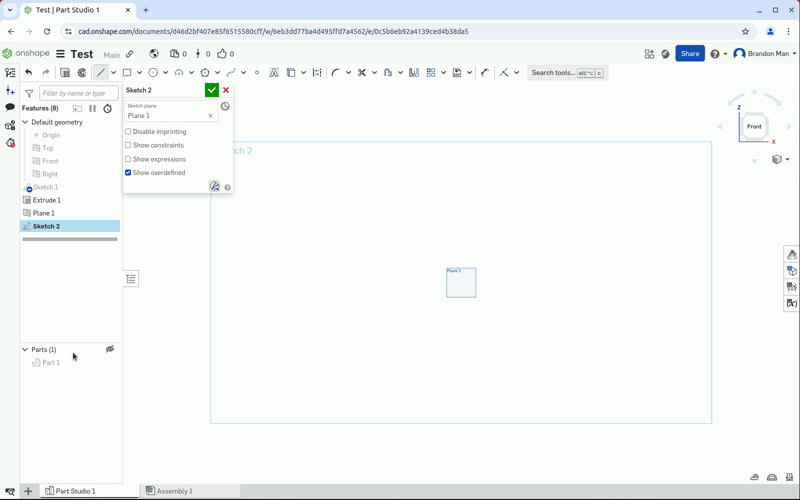
key_down(shift)
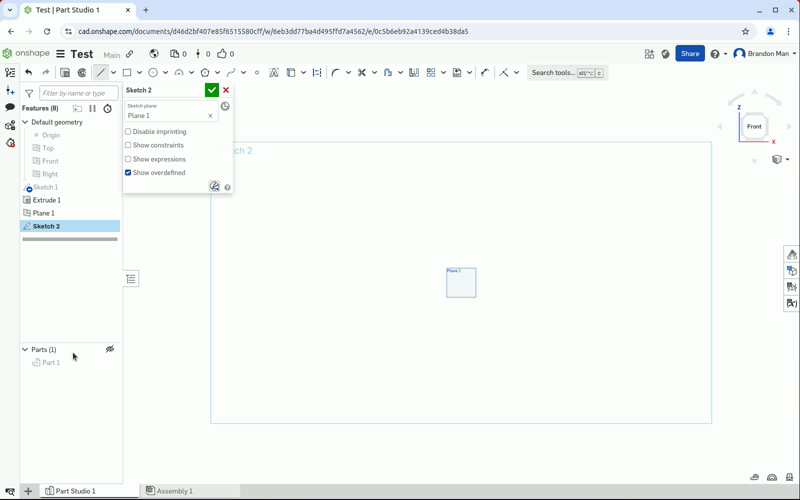
mouse_move(460, 312)
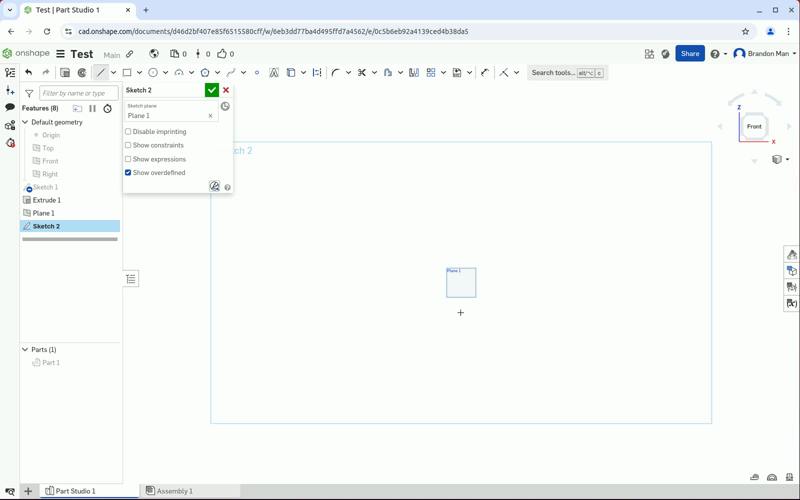
click(460, 312)
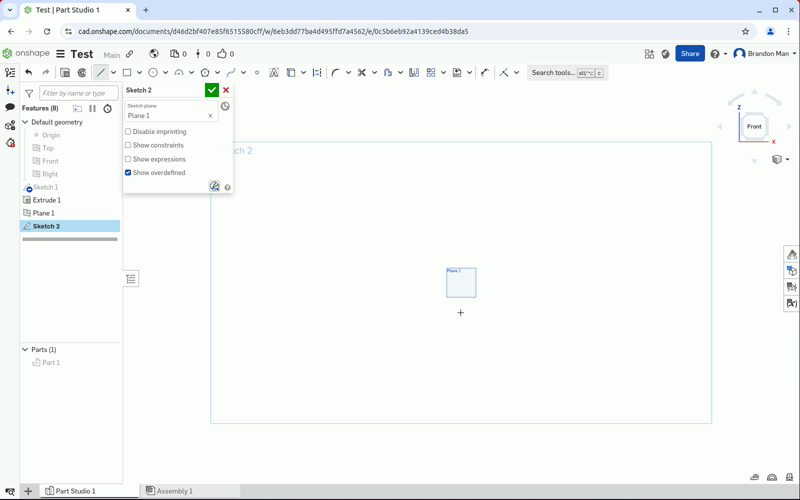
key_up(shift)
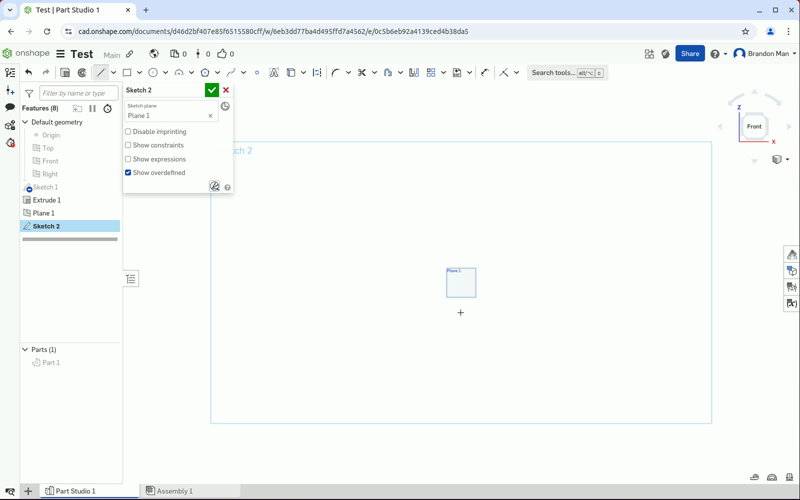
key_down(shift)
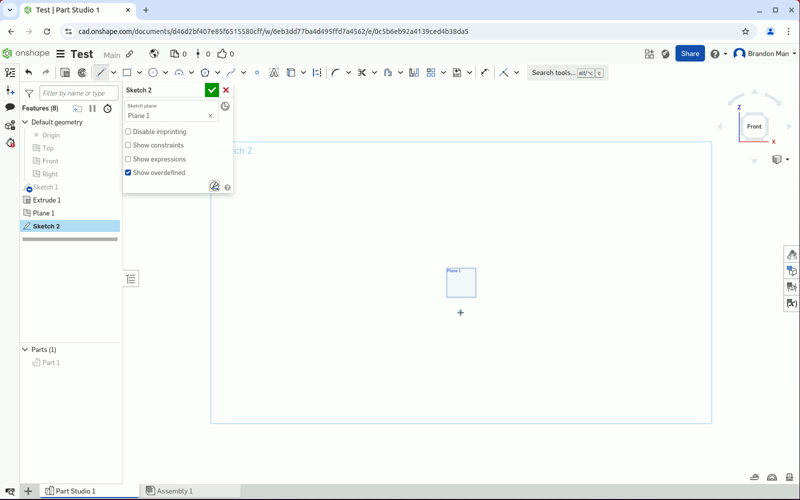
mouse_move(490, 312)
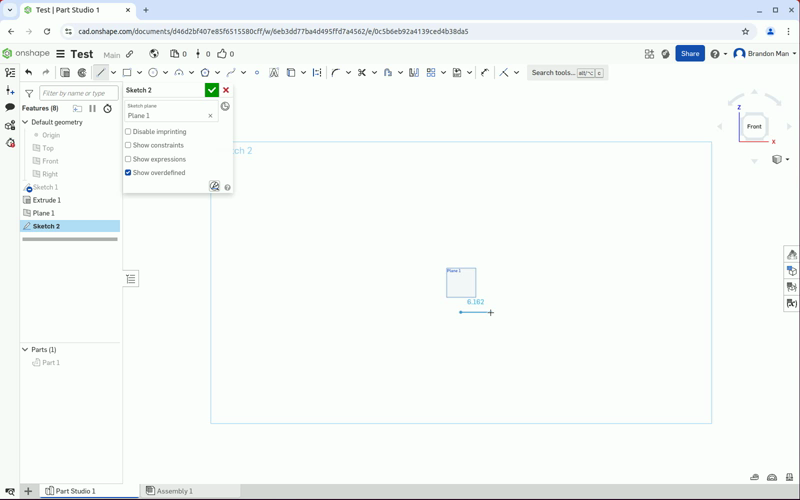
mouse_move(471, 312)
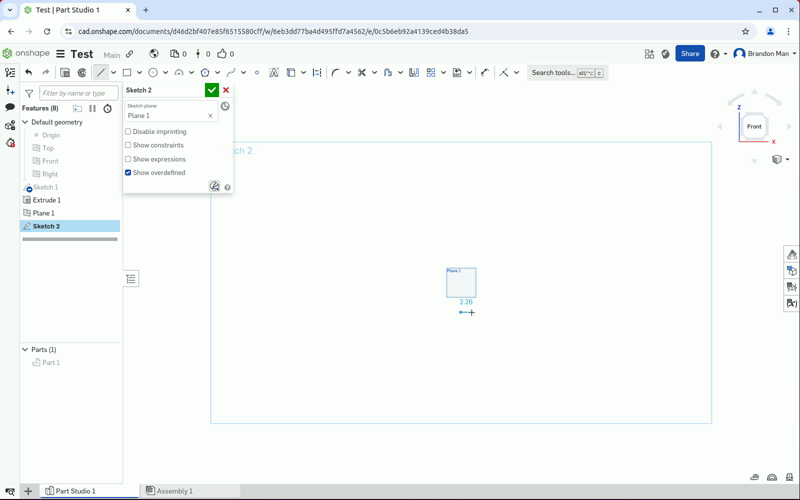
click(471, 312)
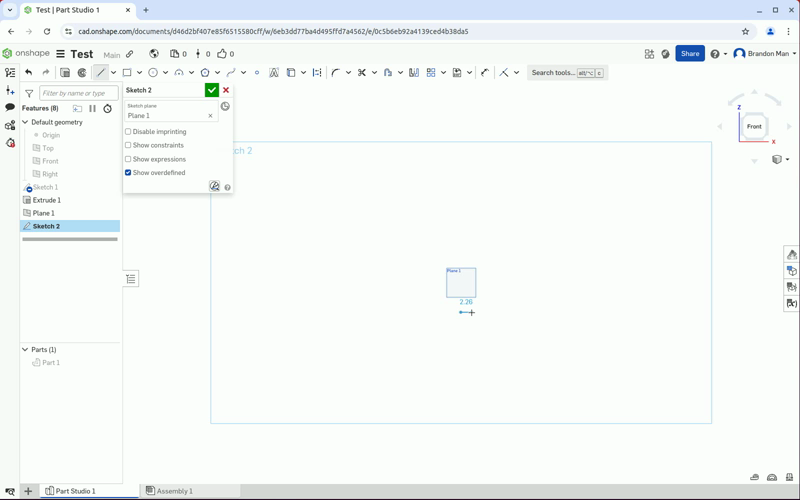
key_up(shift)
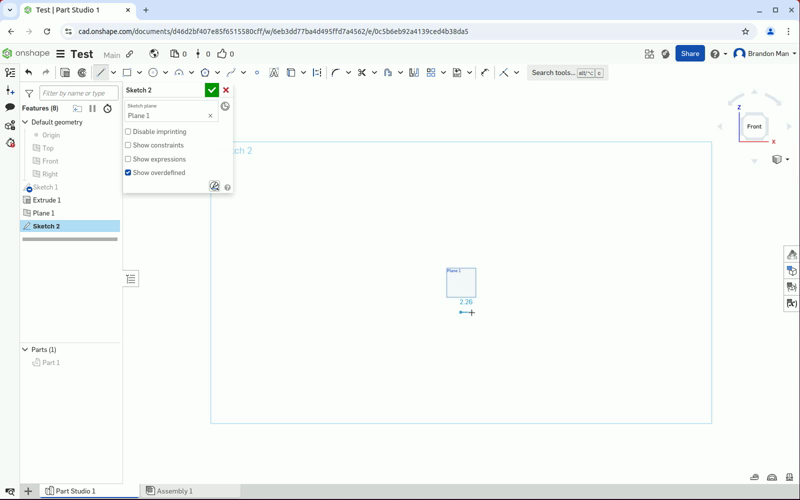
key_down(shift)
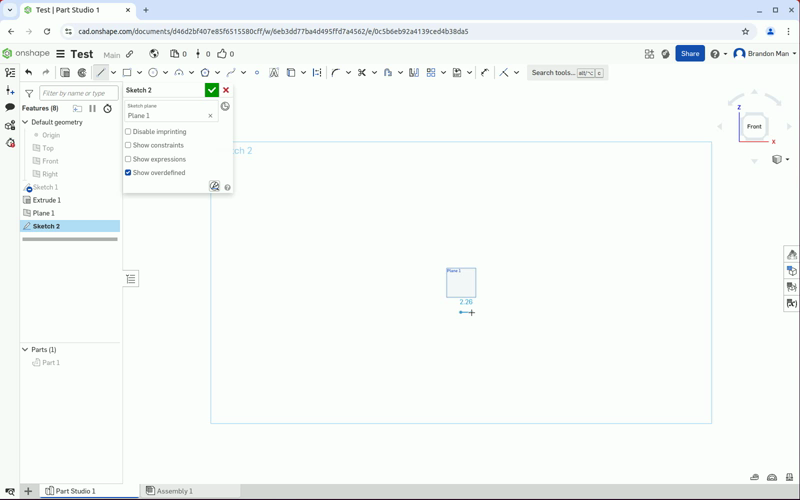
mouse_move(501, 312)
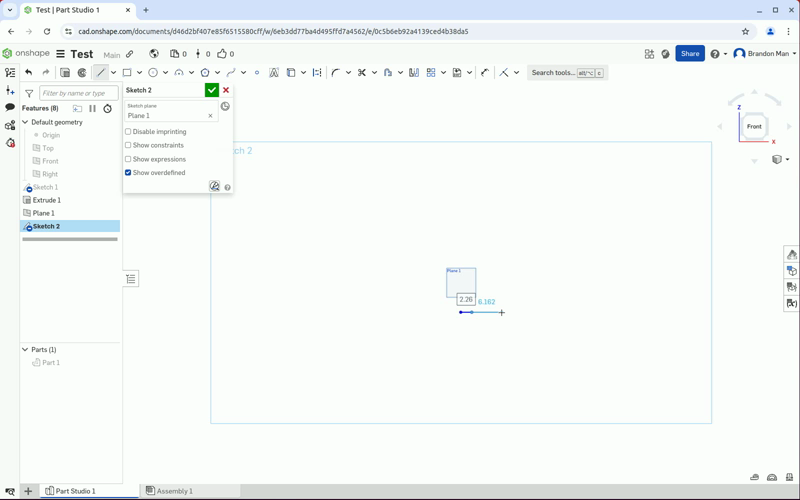
mouse_move(471, 261)
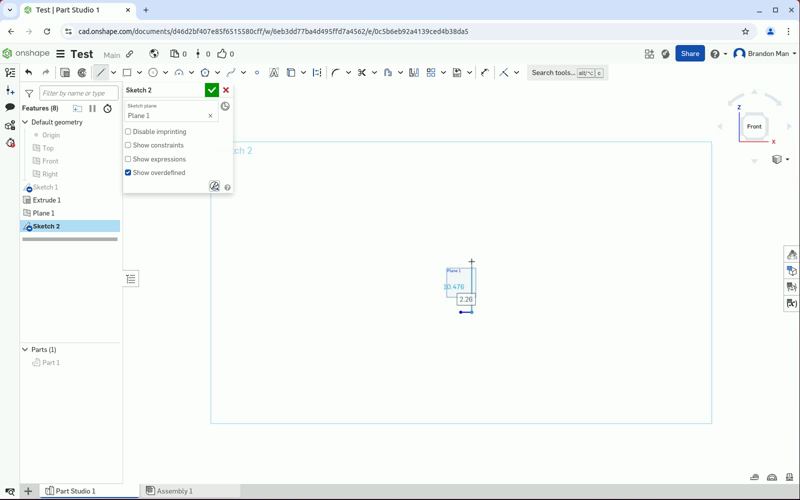
click(471, 261)
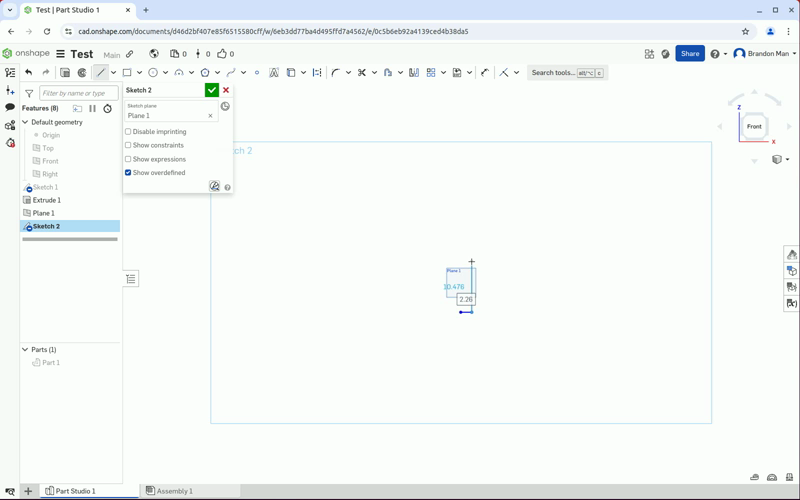
key_up(shift)
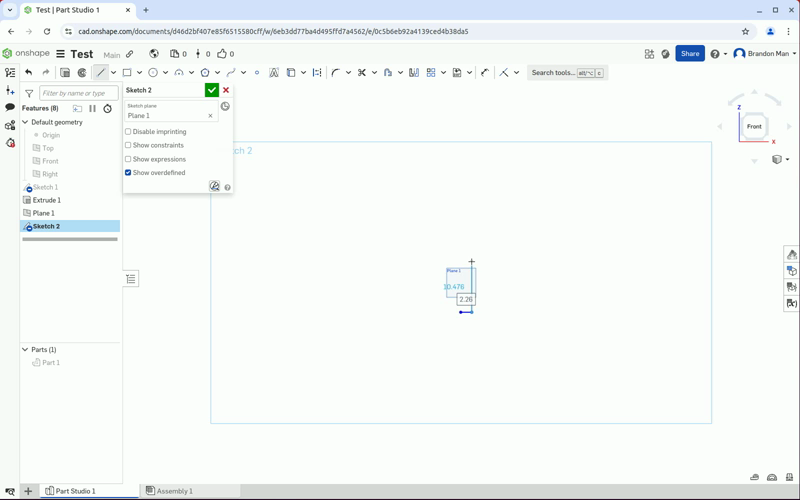
key_down(shift)
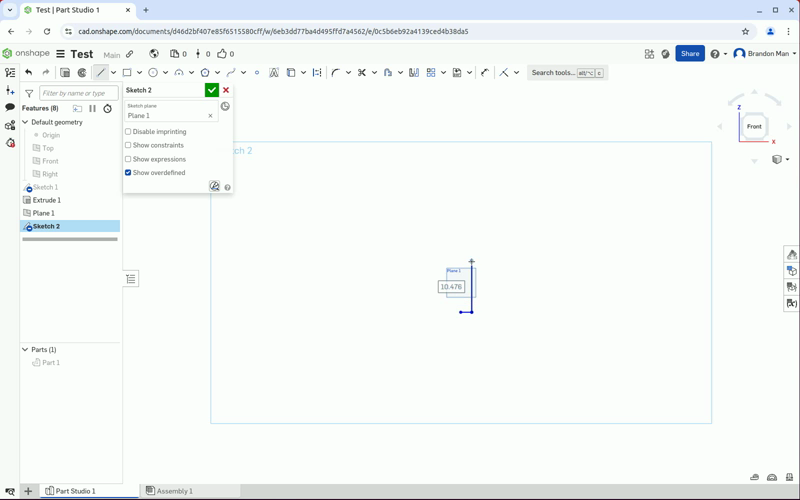
mouse_move(501, 261)
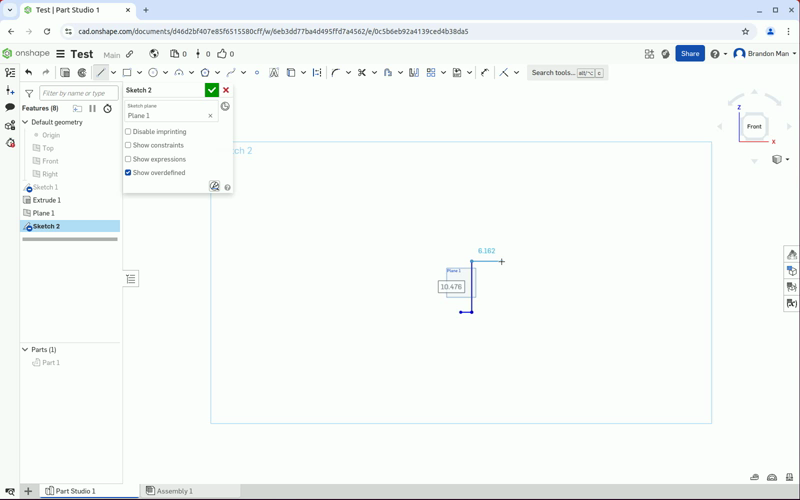
mouse_move(460, 261)
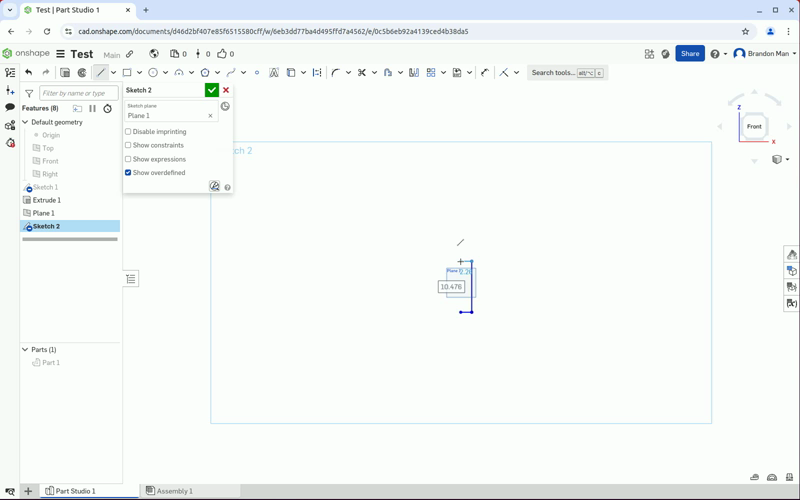
click(460, 261)
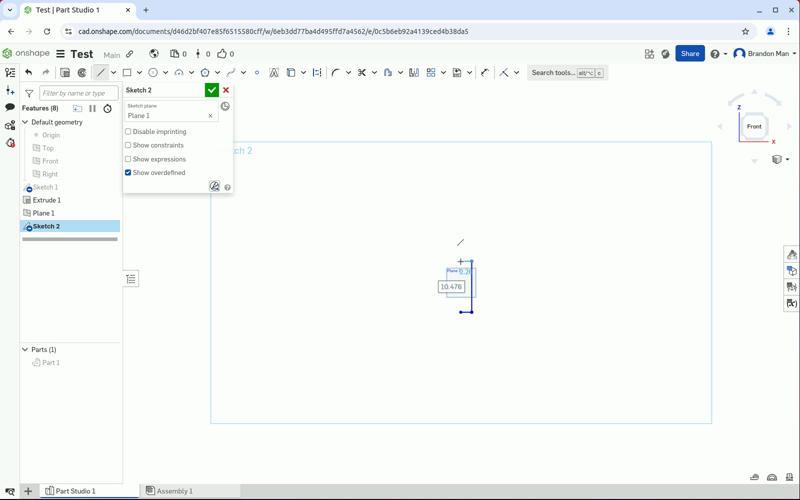
key_up(shift)
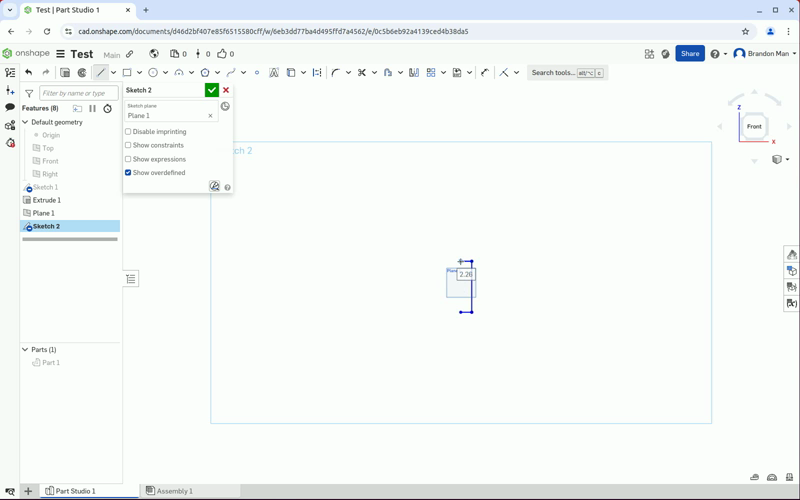
mouse_move(490, 261)
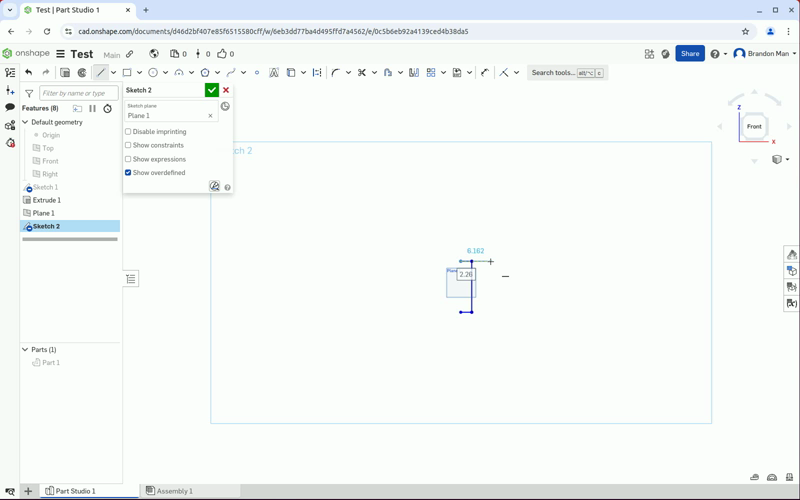
key_down(shift)
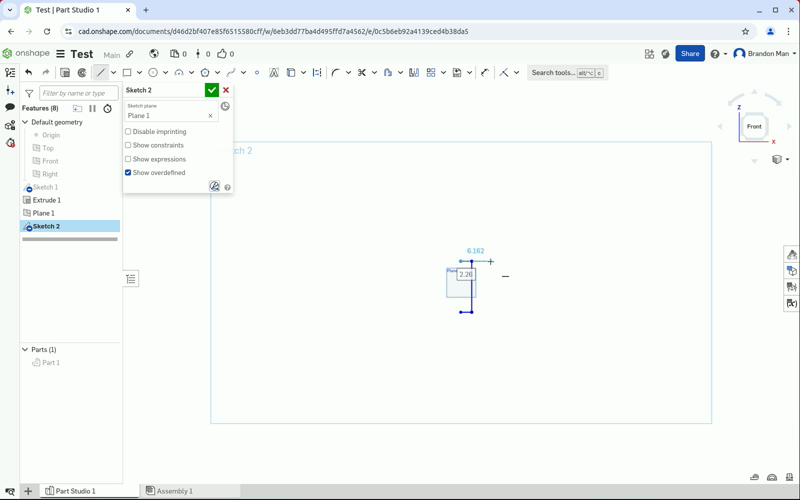
mouse_move(460, 312)
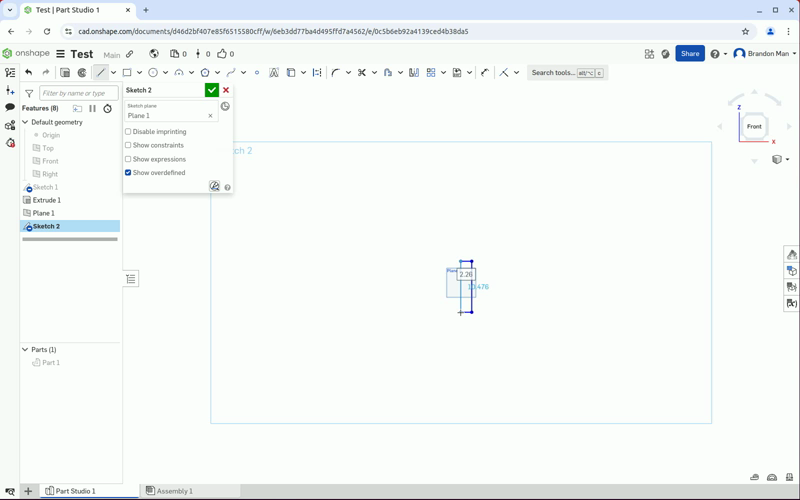
key_up(shift)
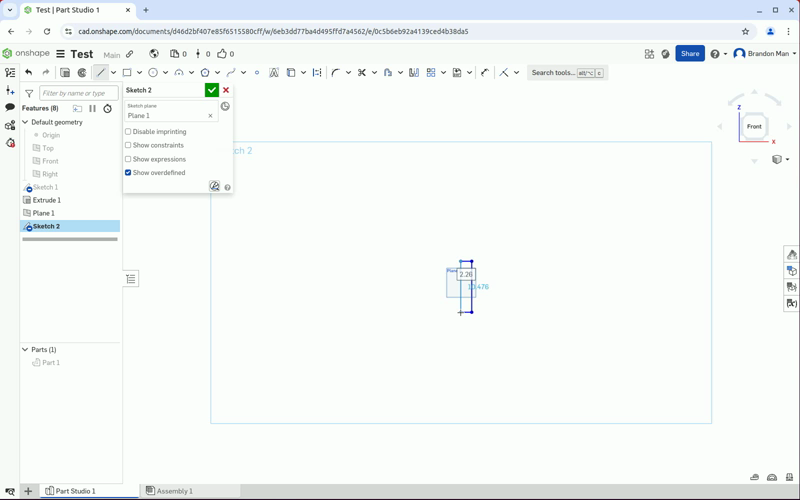
click(460, 312)
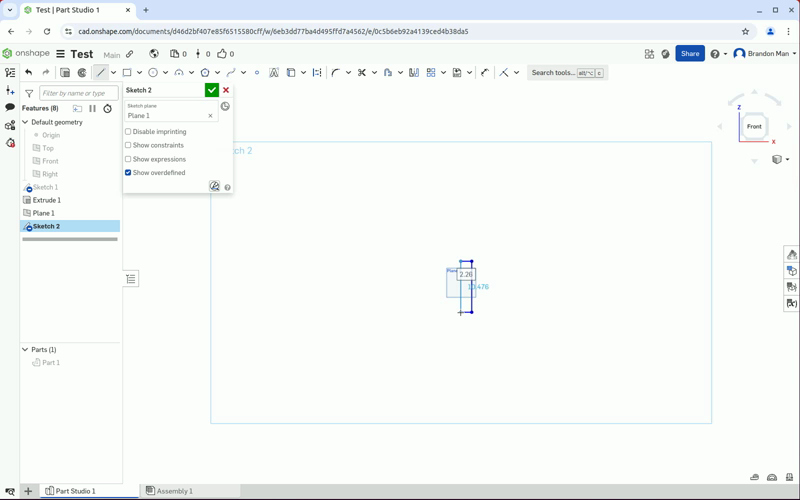
key(esc)
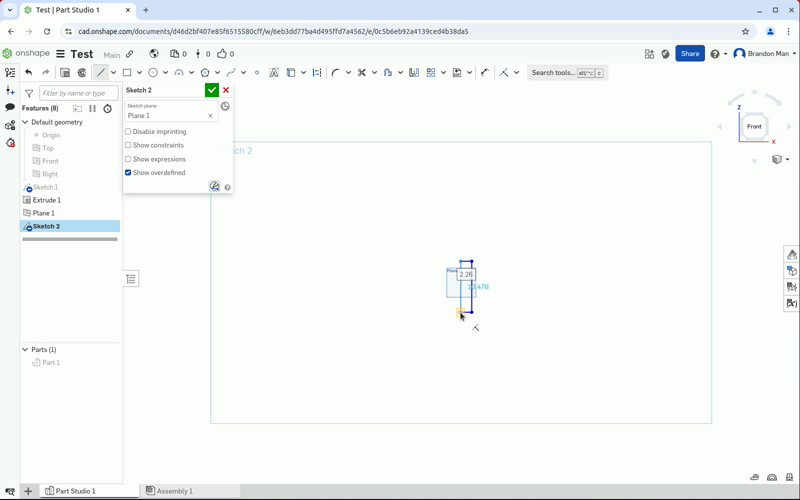
mouse_move(462, 271)
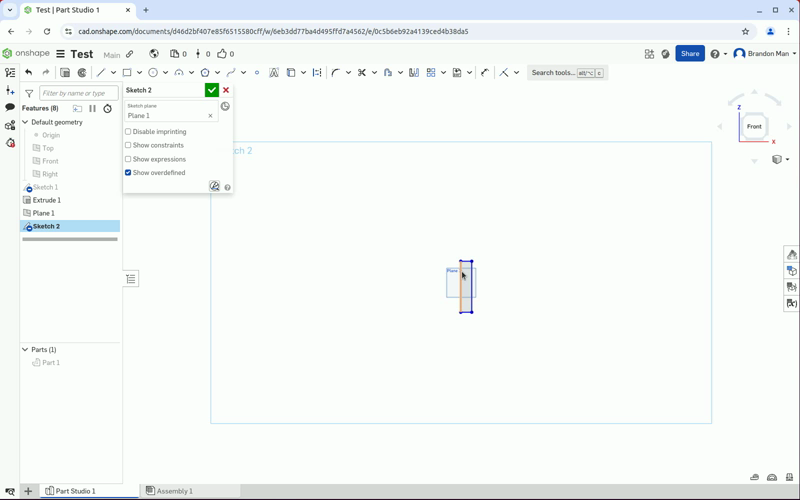
scroll(6)
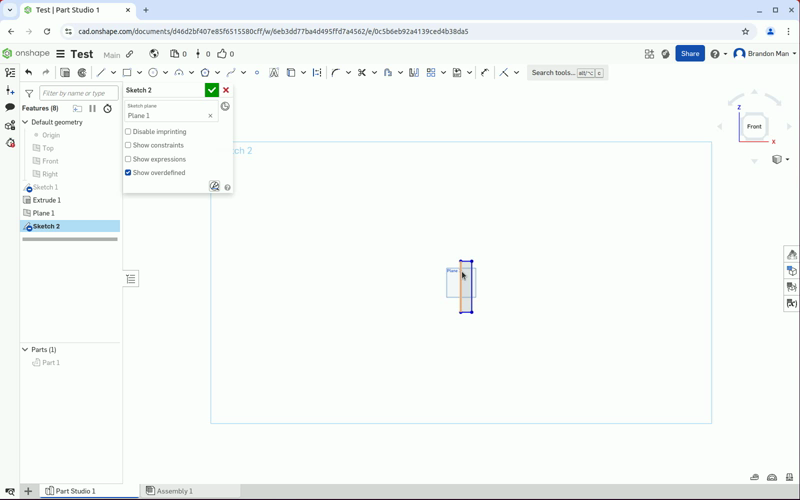
scroll(6)
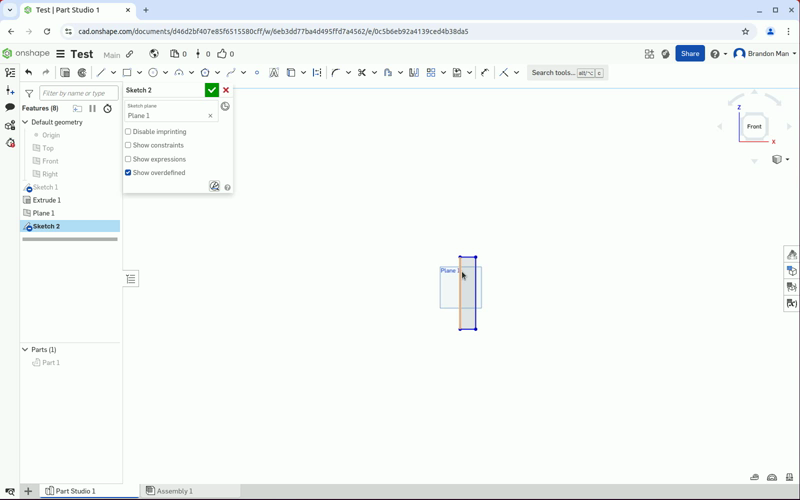
scroll(6)
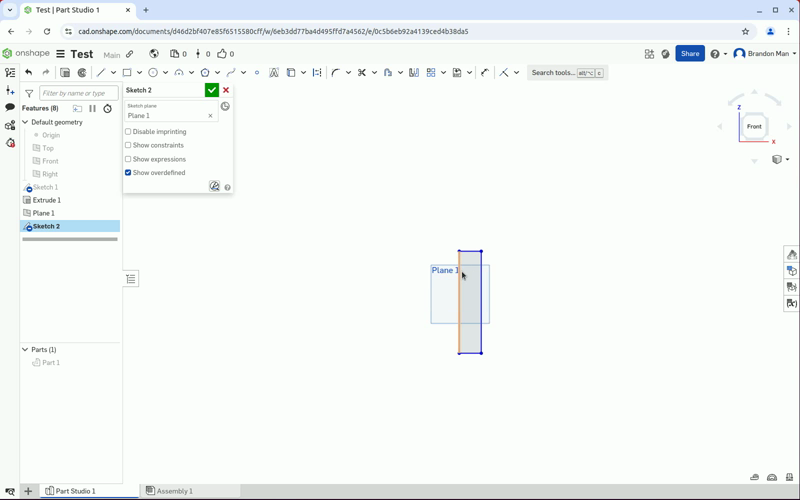
scroll(6)
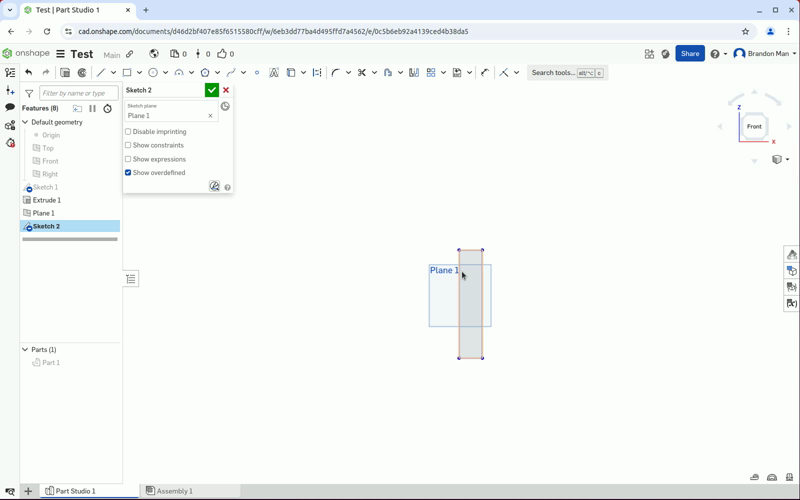
scroll(6)
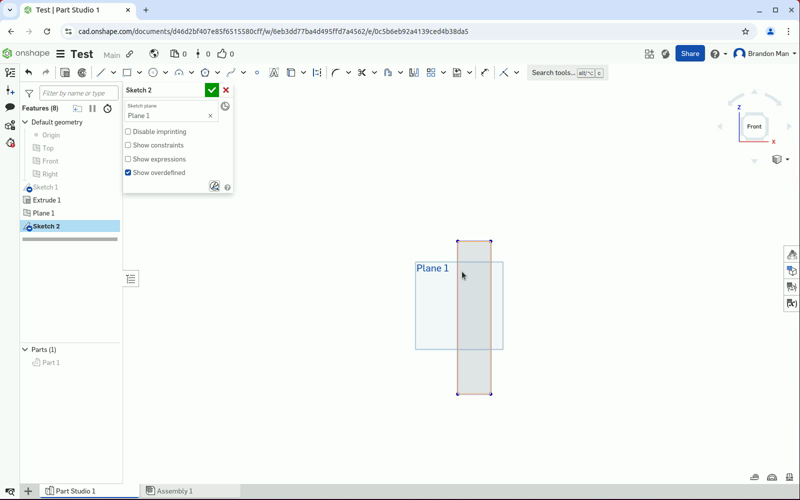
scroll(6)
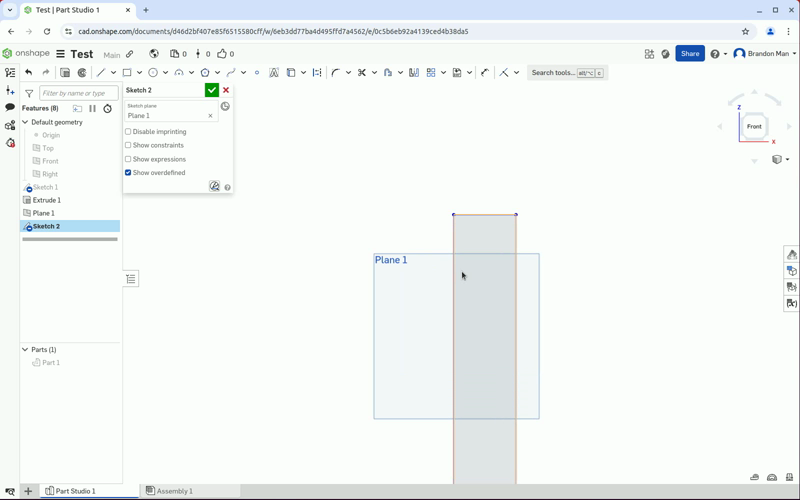
scroll(6)
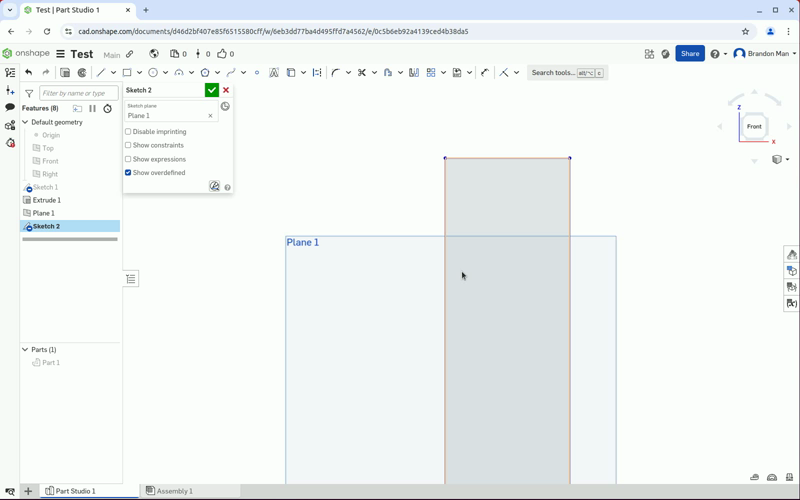
click(462, 271)
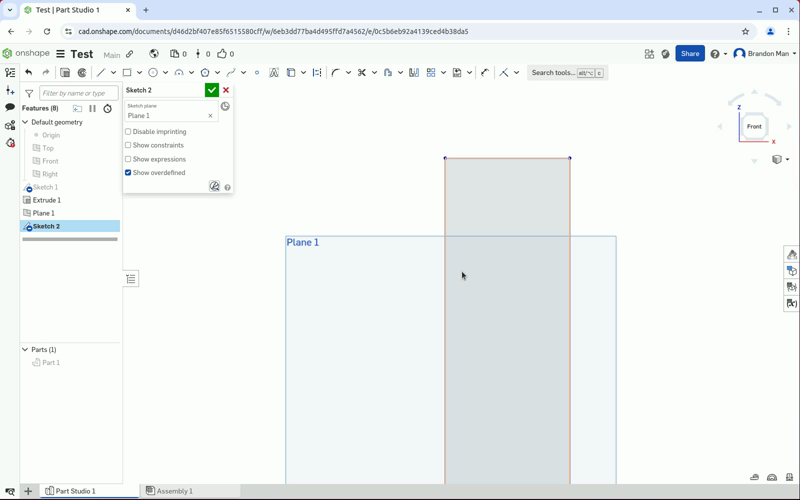
scroll(-6)
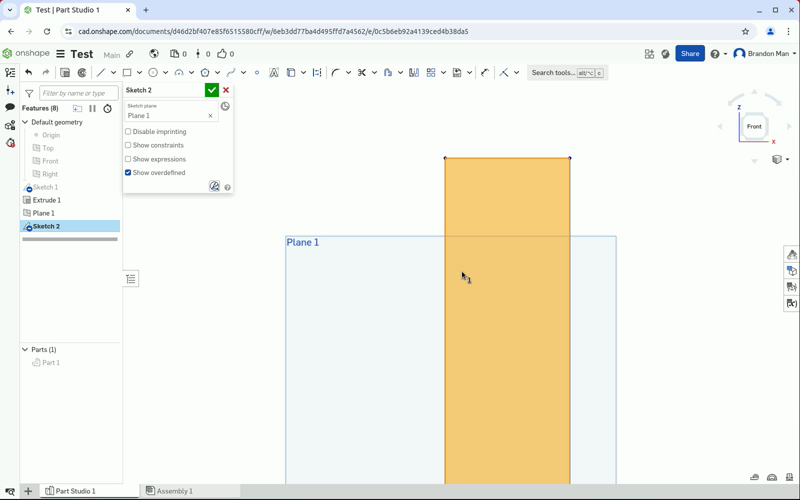
scroll(-6)
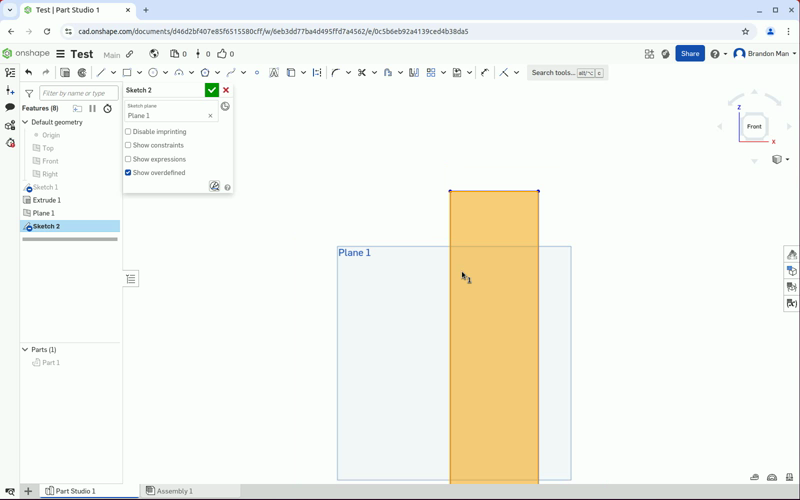
scroll(-6)
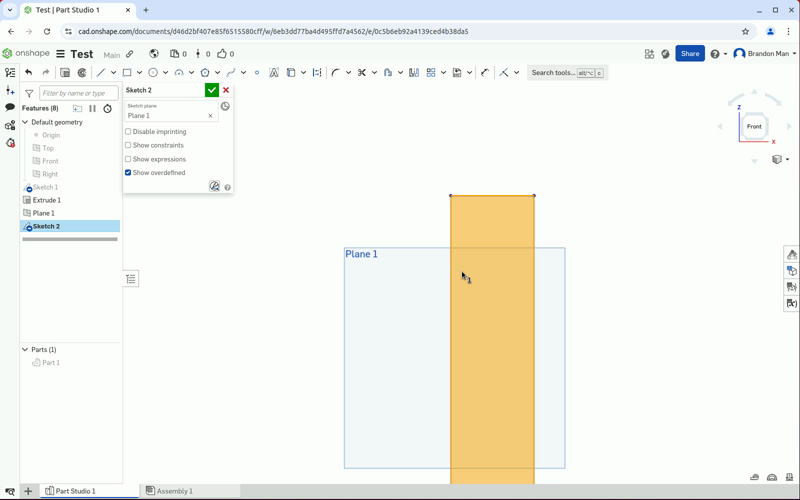
scroll(-6)
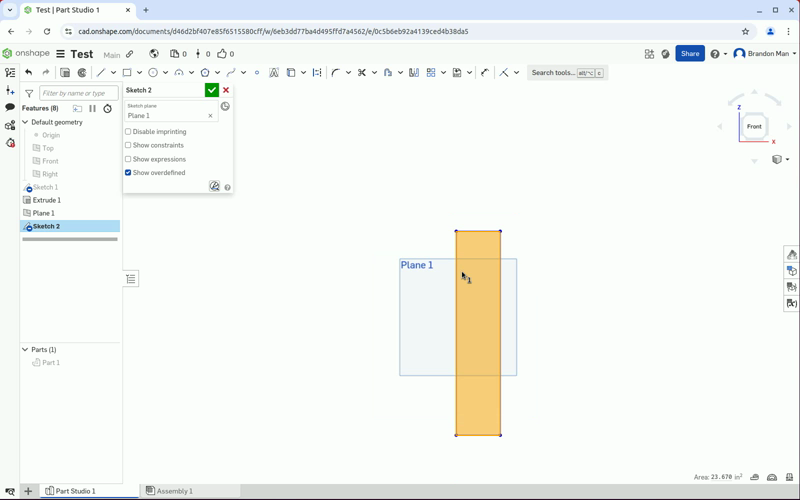
scroll(-6)
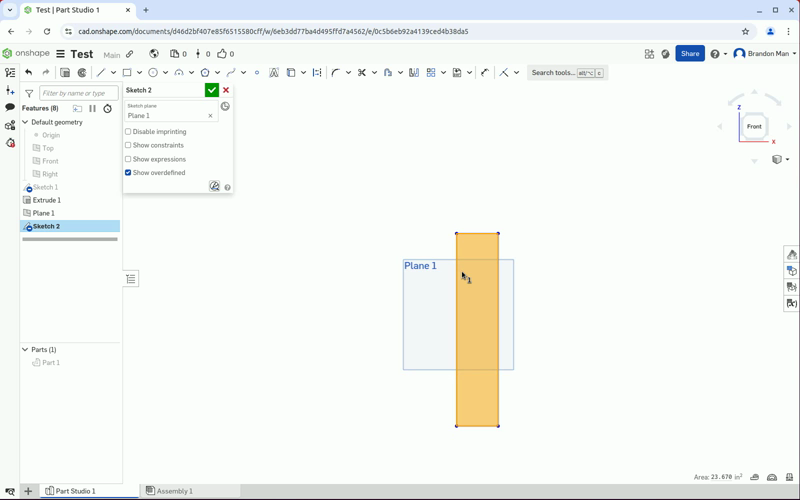
scroll(-6)
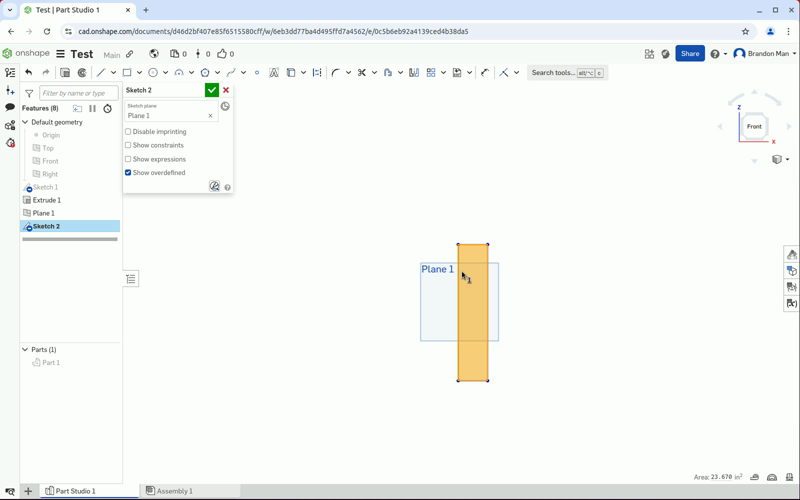
scroll(-6)
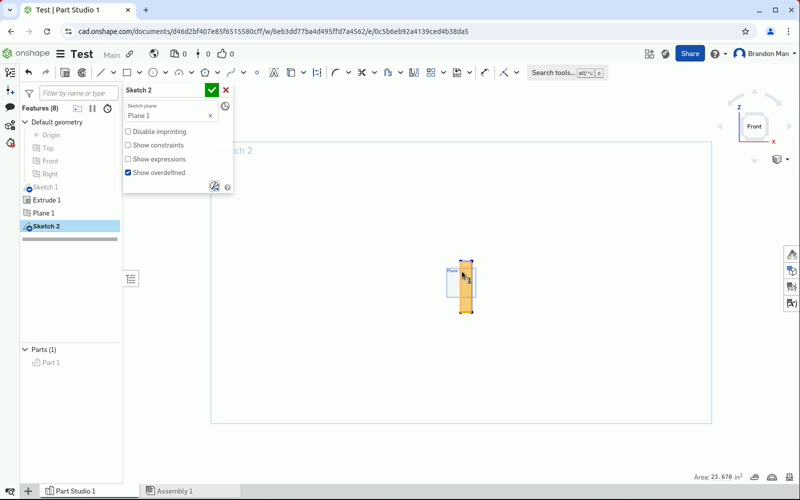
mouse_move(73, 352)
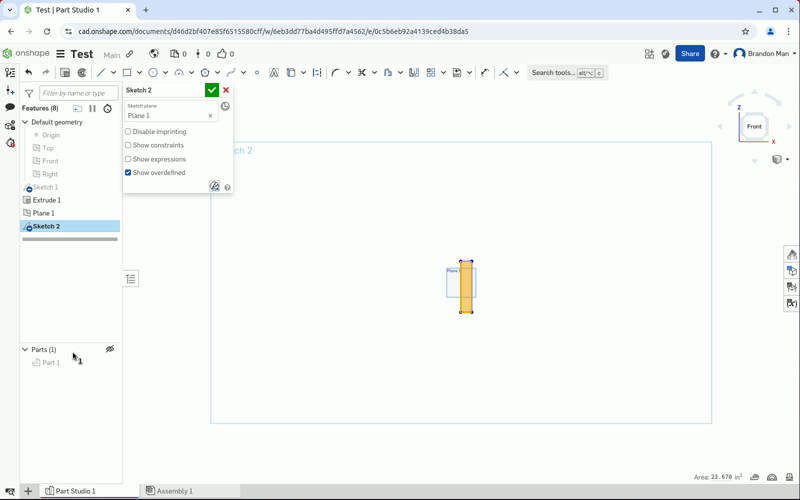
key(shift+y)
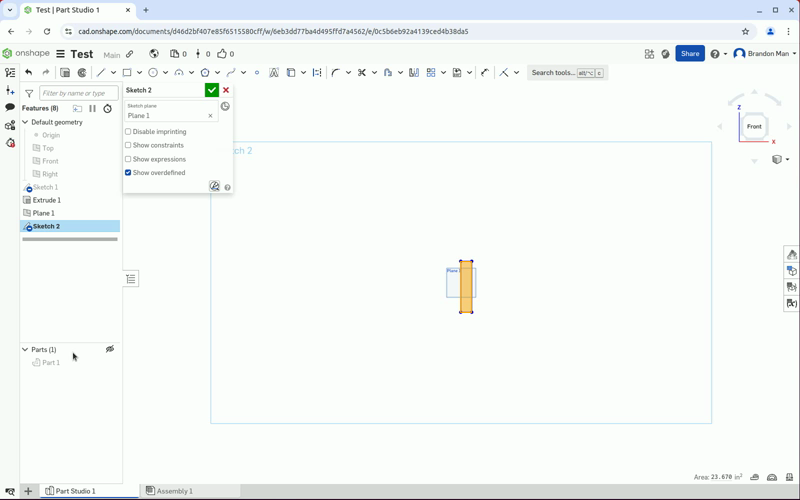
key(shift+e)
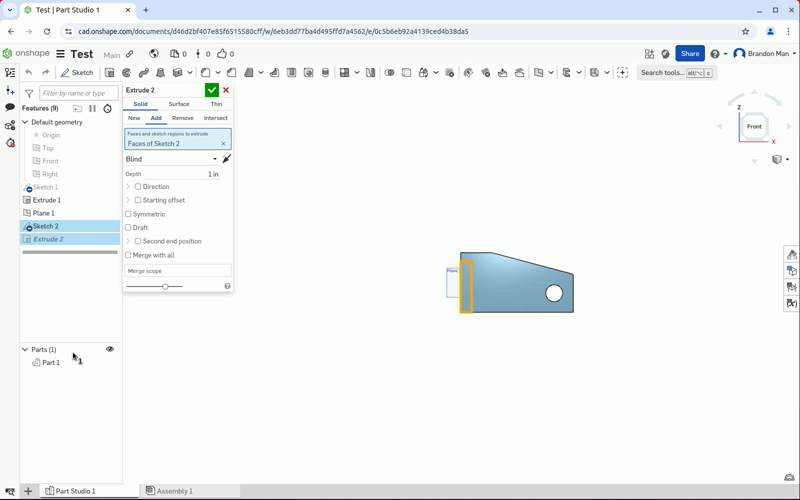
mouse_move(143, 106)
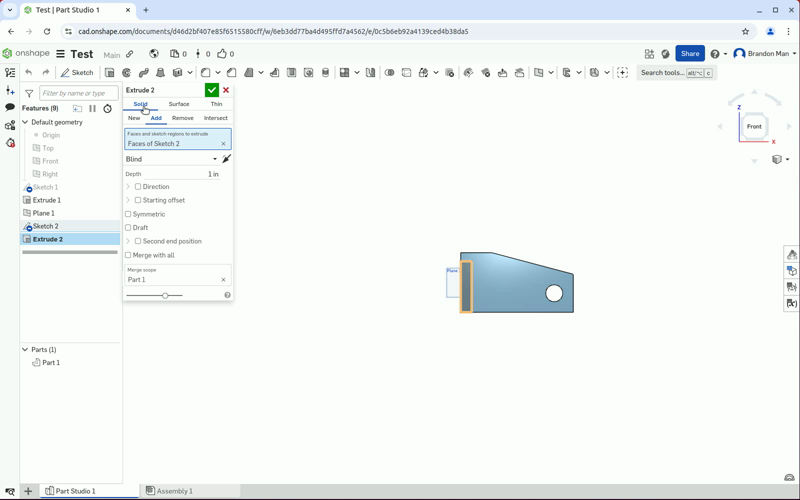
click(143, 106)
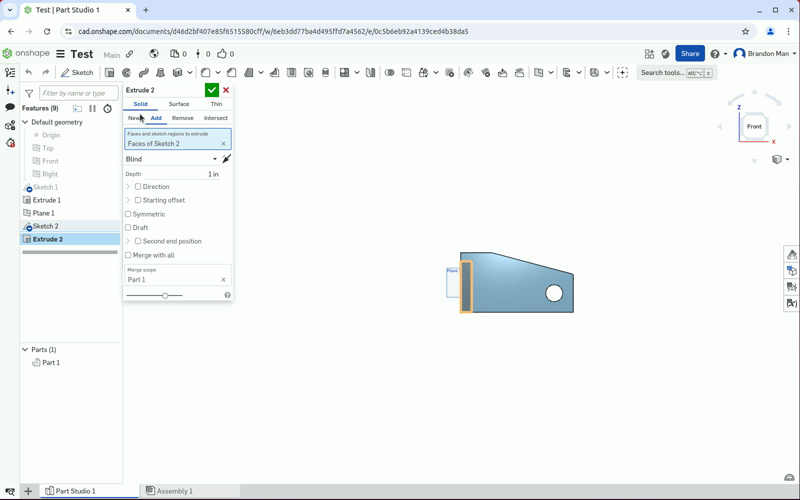
mouse_move(137, 120)
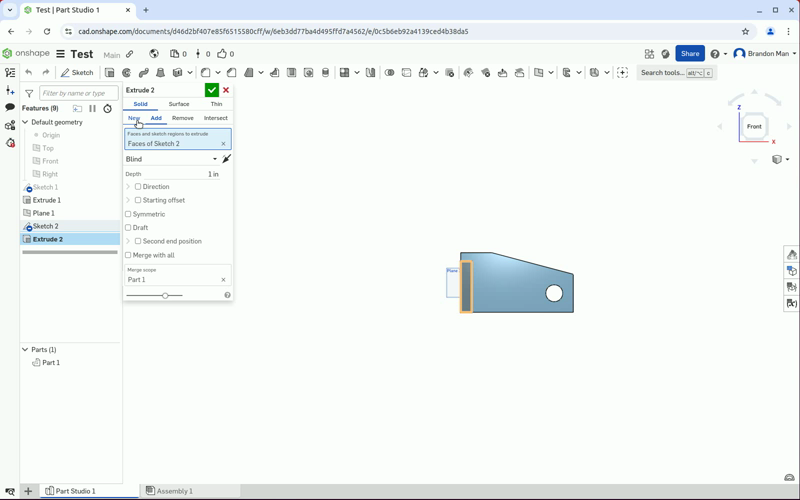
click(137, 120)
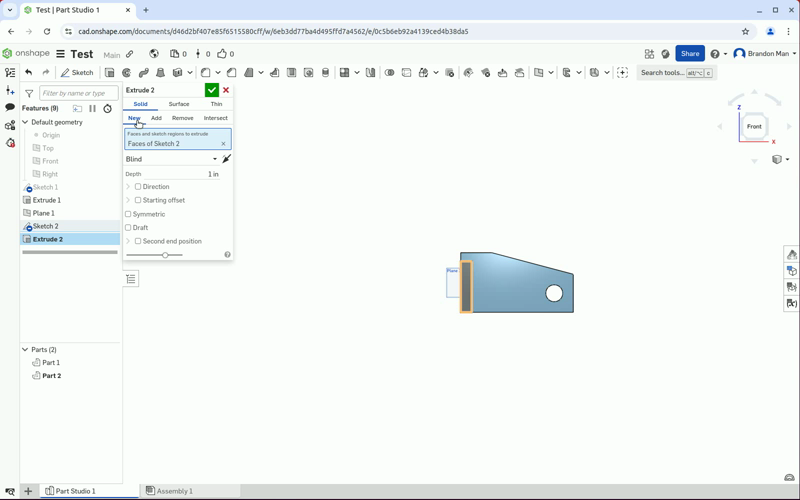
key(tab, 4)
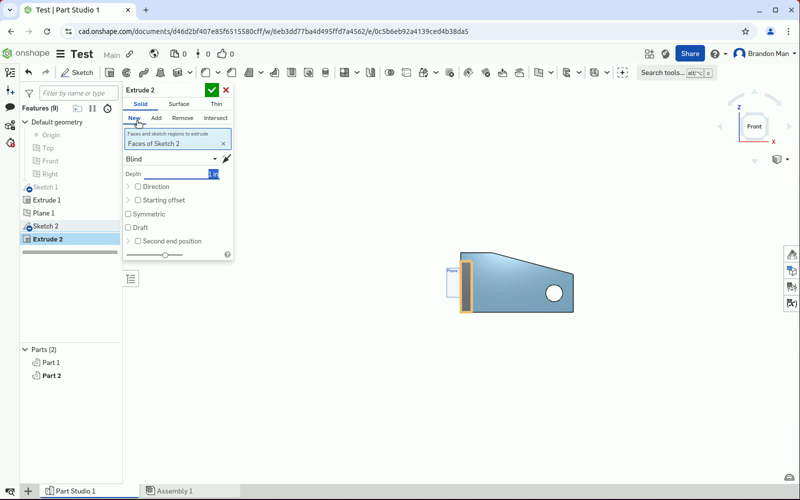
text(6.74)
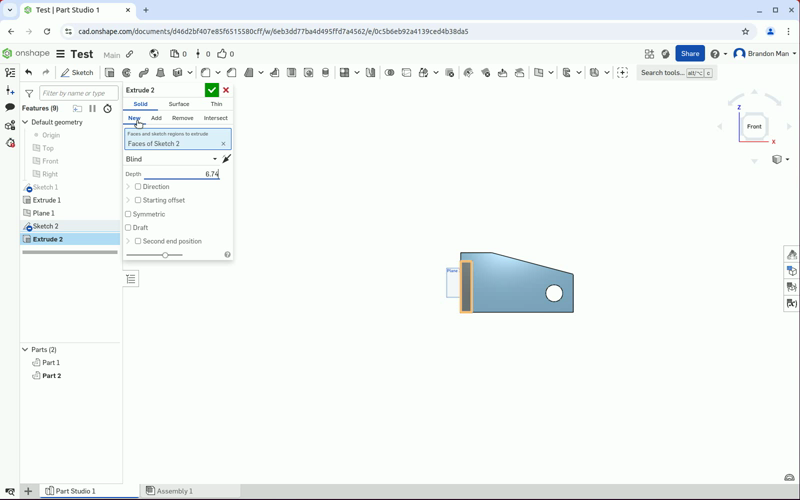
key(enter)
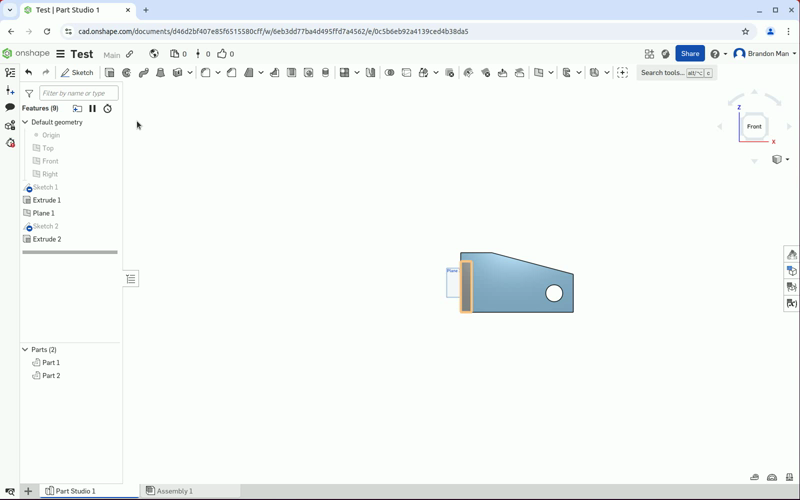
key(shift+h)
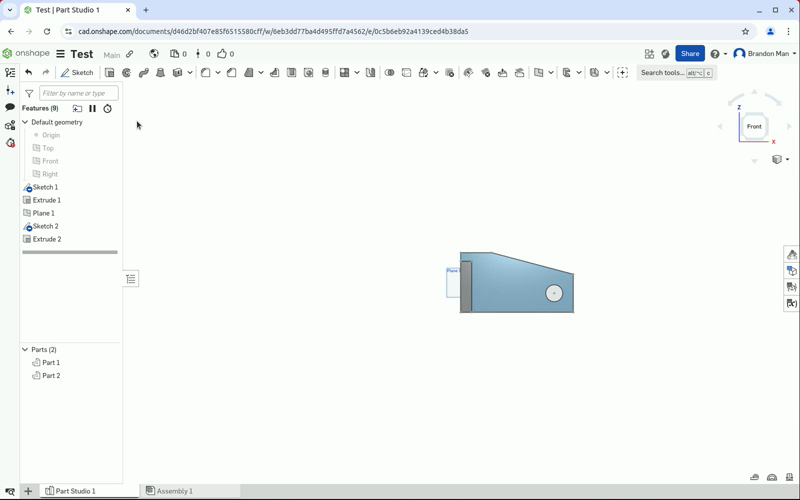
key(shift+h)
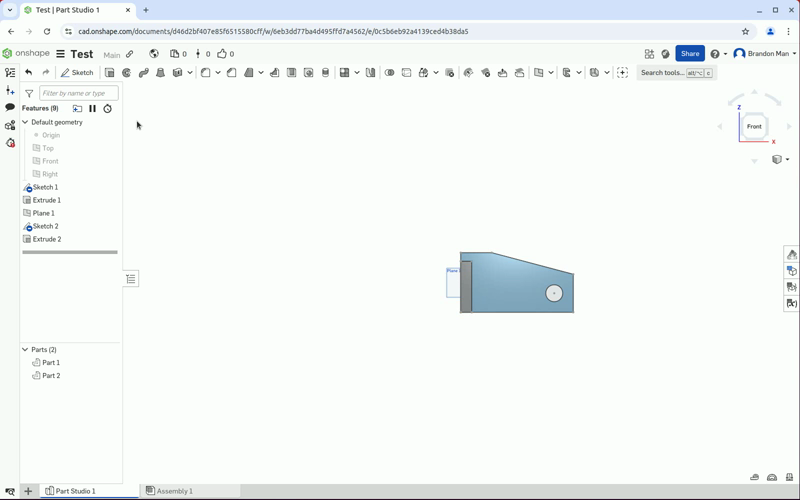
key(shift+7)
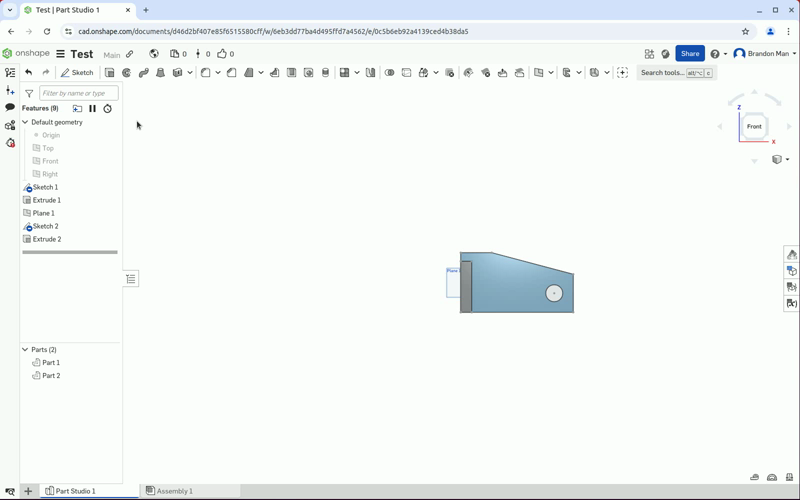
key(left, 2)
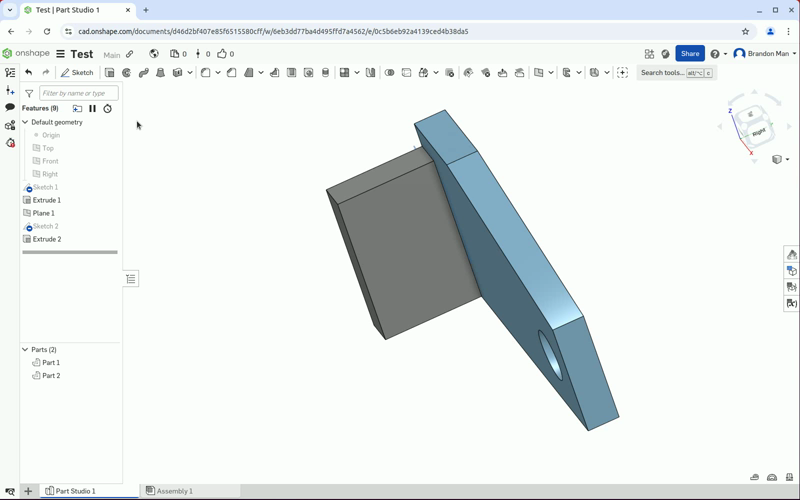
key(down, 2)
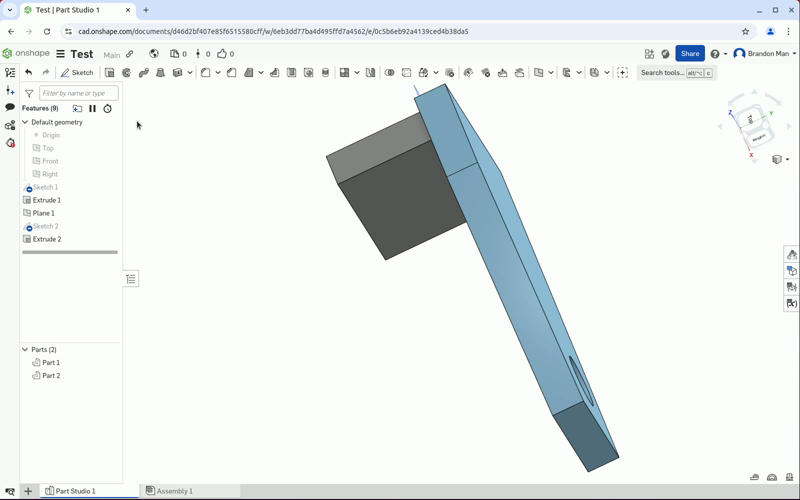
key(up, 2)
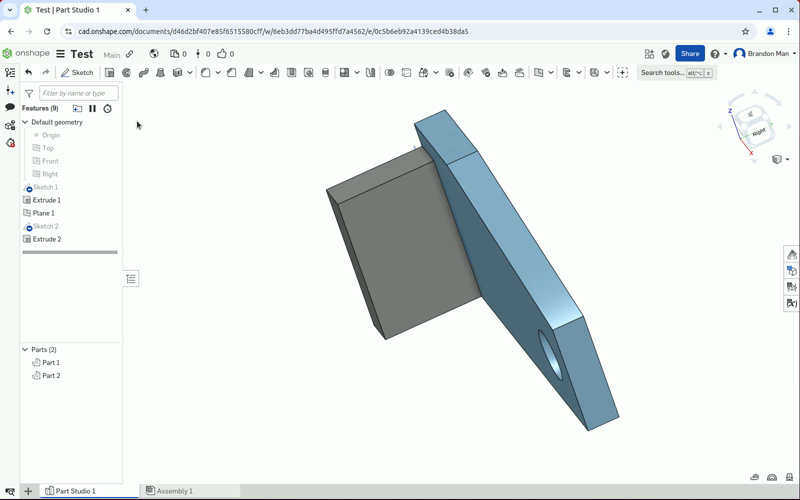
key(right, 2)
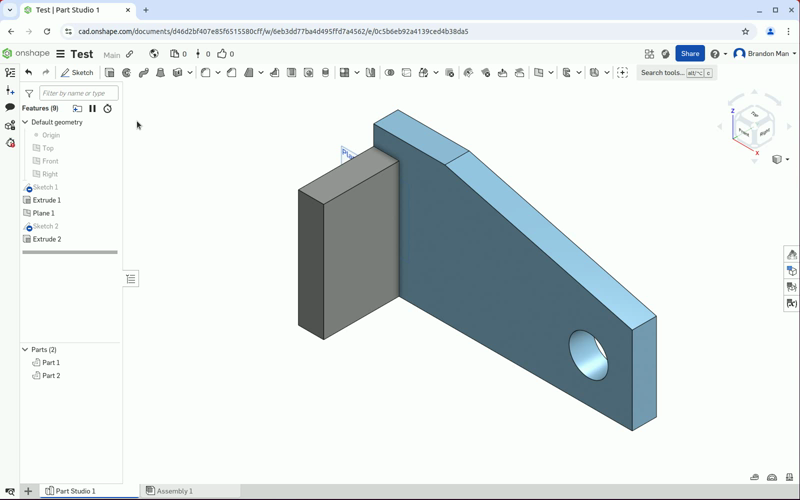
mouse_move(73, 189)
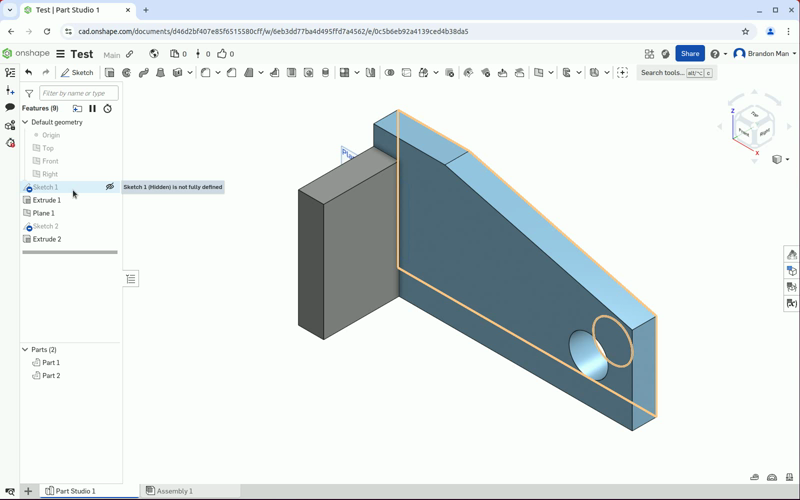
click(73, 189)